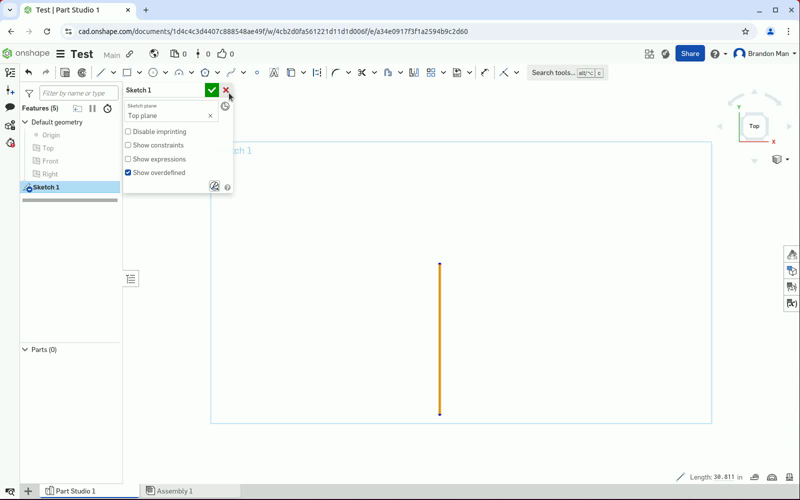
key(shift+h)
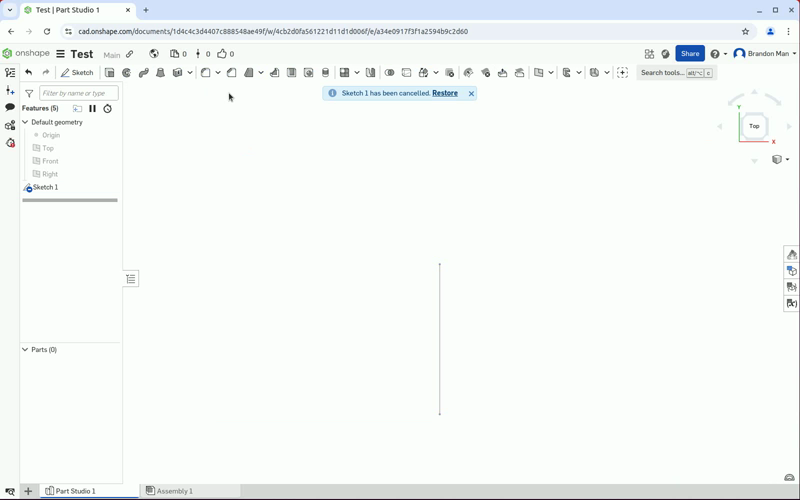
key(shift+s)
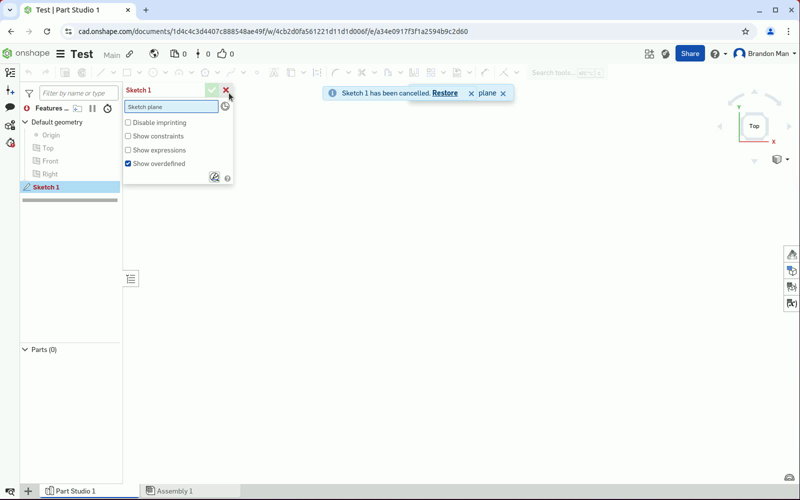
mouse_move(73, 150)
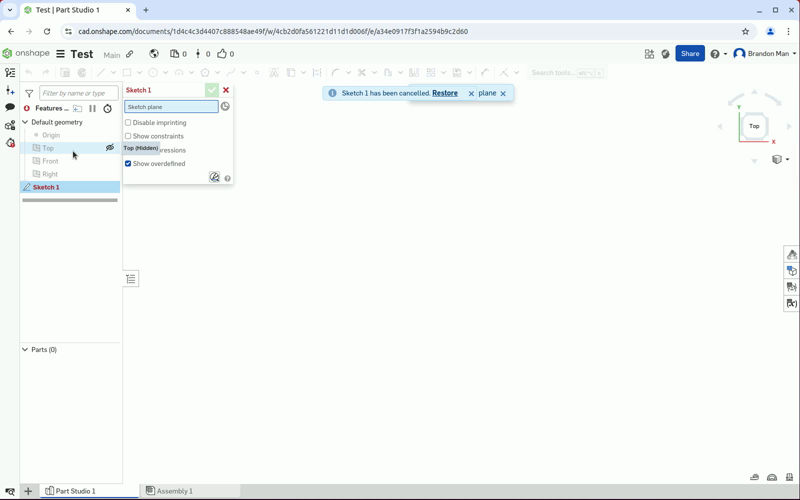
click(73, 150)
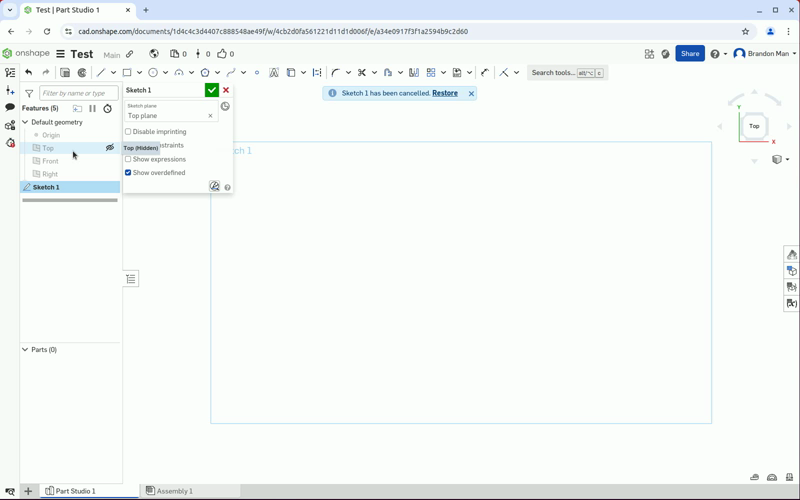
mouse_move(73, 352)
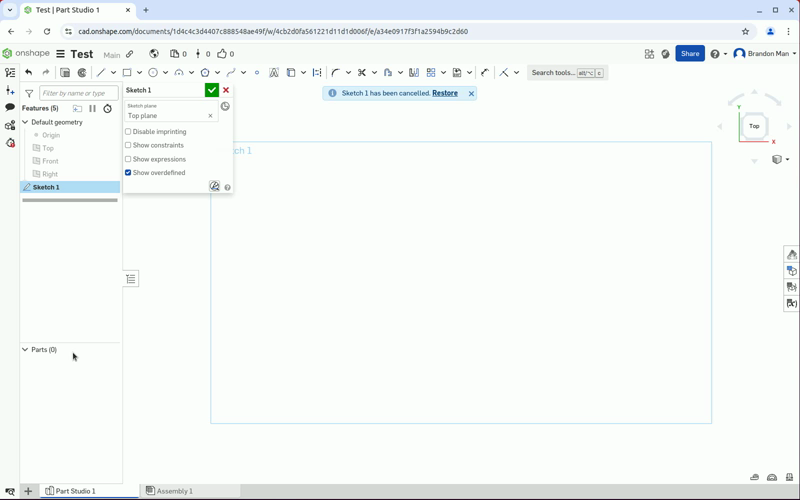
key(y)
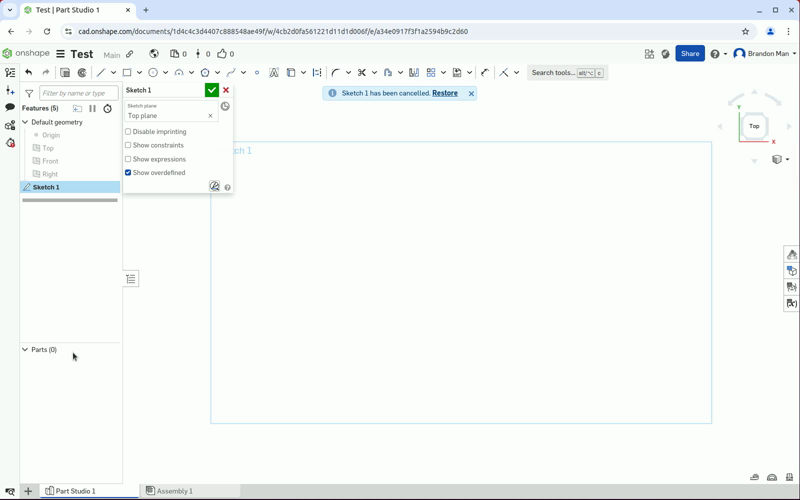
key(l)
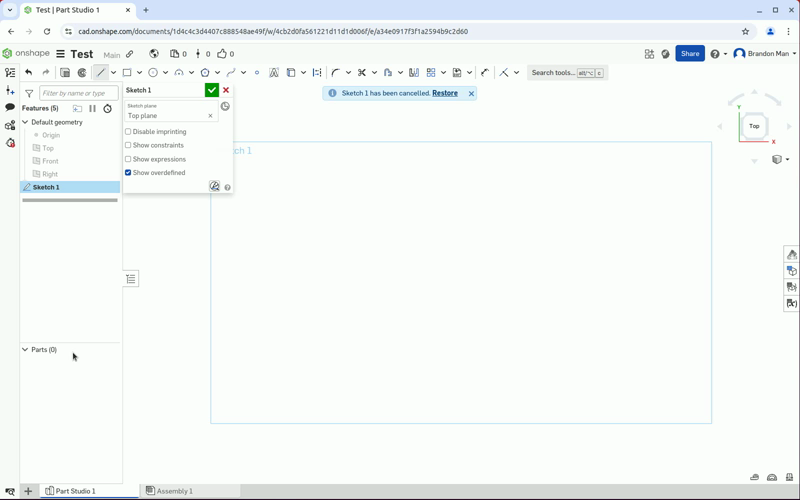
key_down(shift)
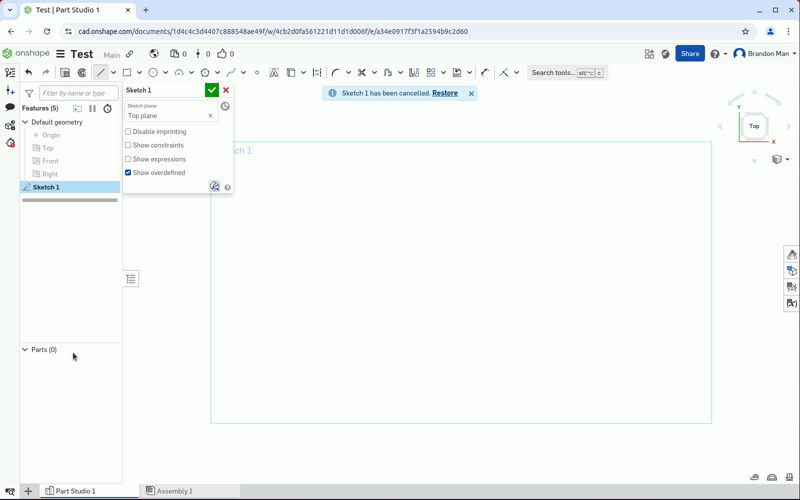
mouse_move(423, 244)
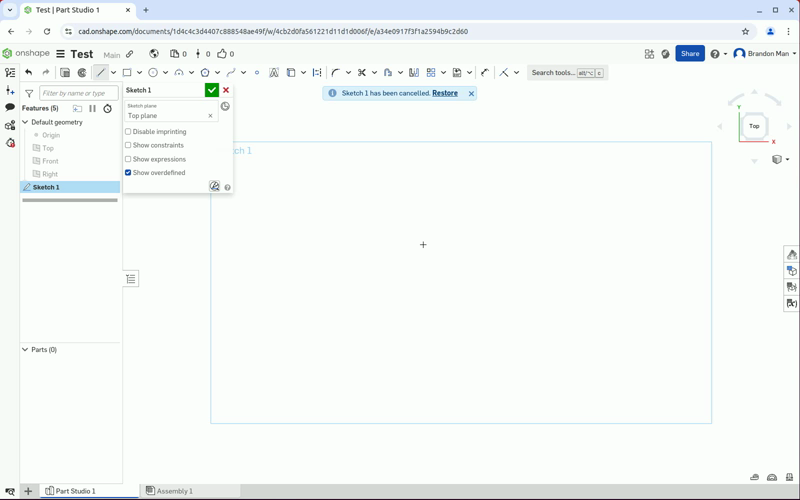
click(423, 244)
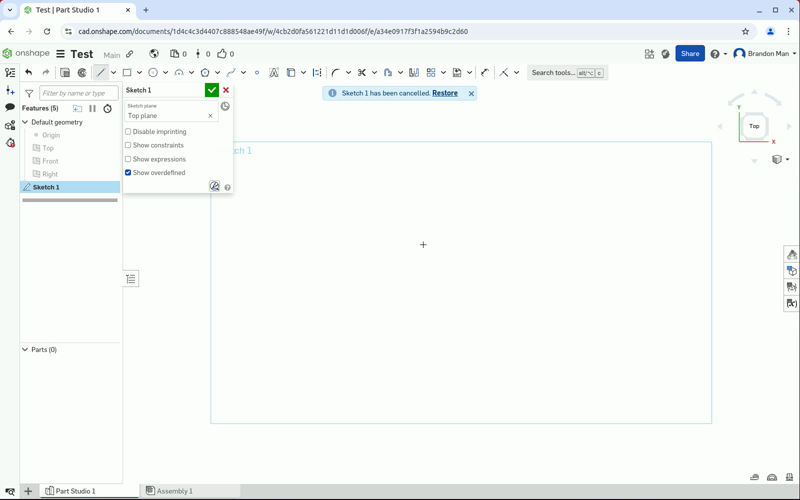
key_up(shift)
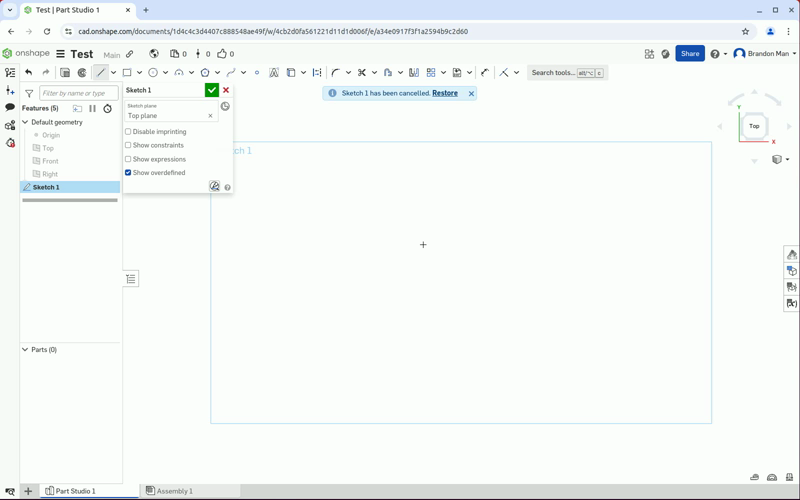
key_down(shift)
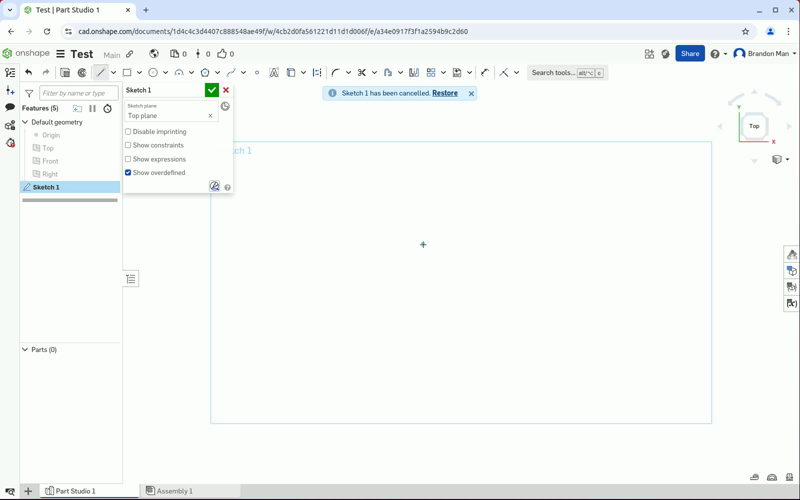
mouse_move(453, 244)
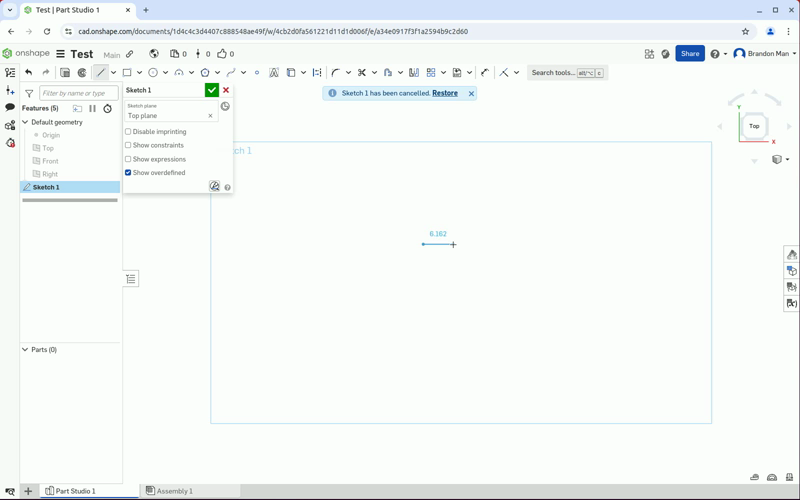
mouse_move(448, 244)
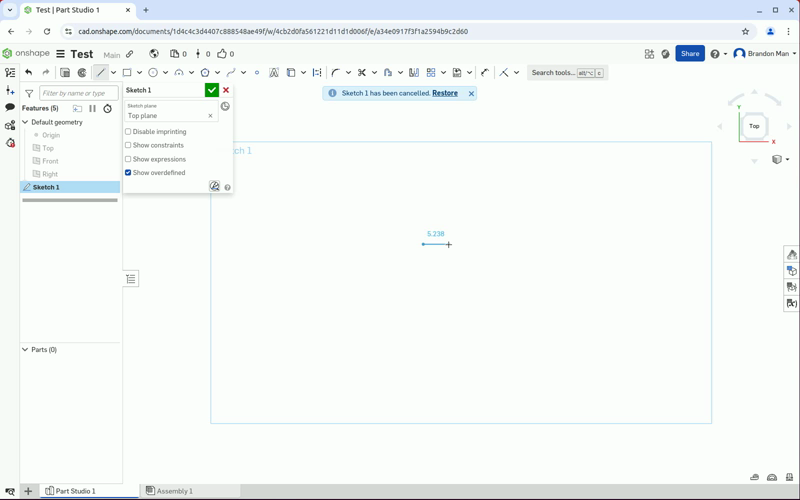
click(448, 244)
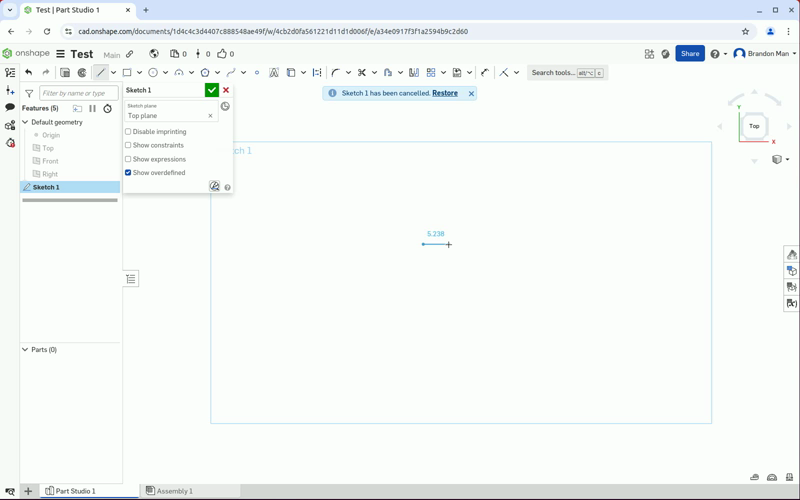
key_up(shift)
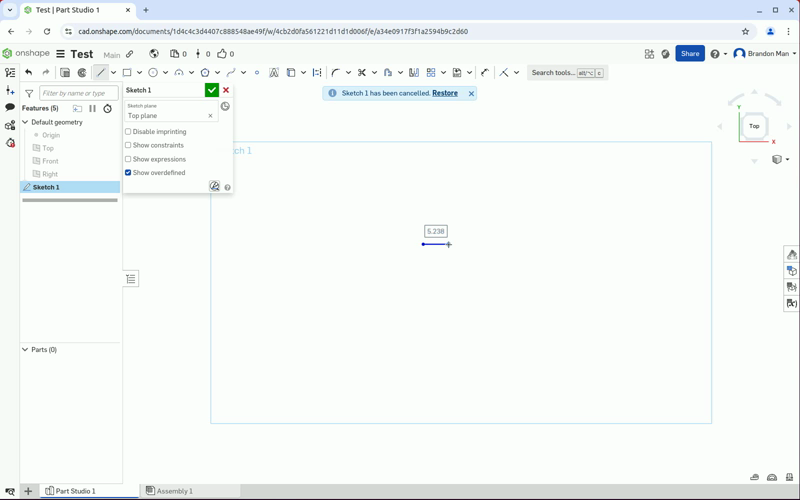
key_down(shift)
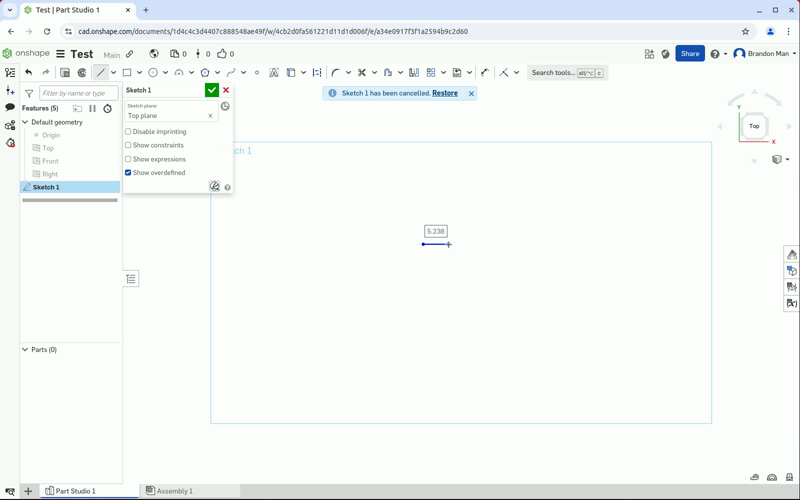
mouse_move(478, 244)
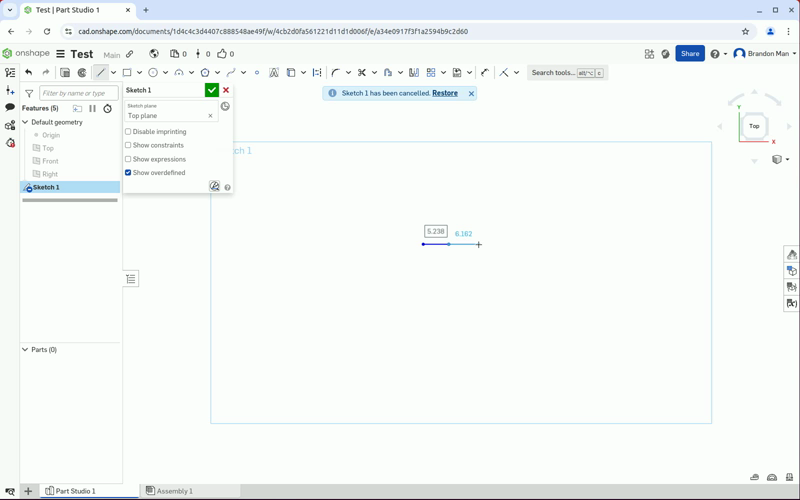
mouse_move(436, 232)
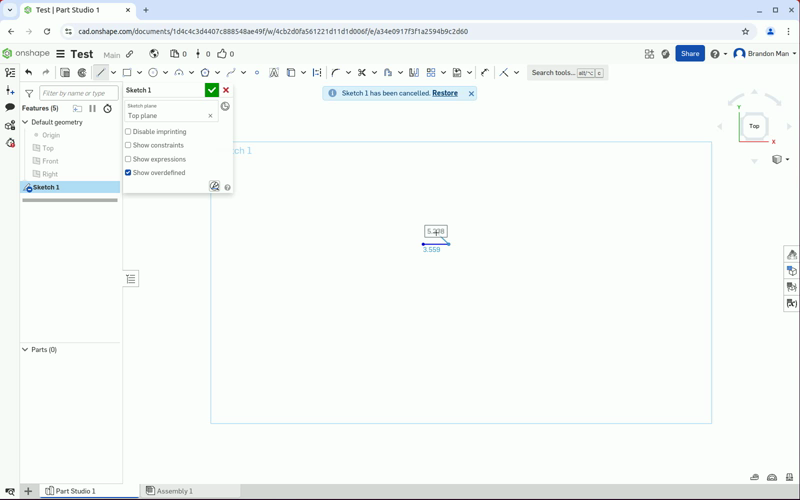
click(436, 232)
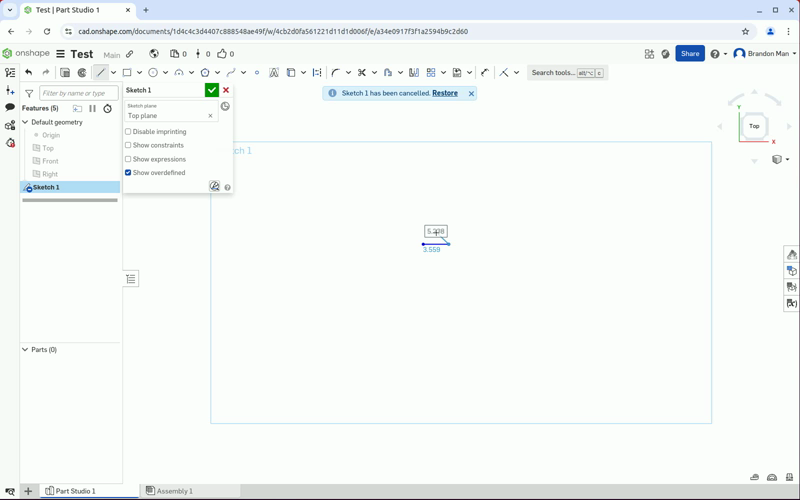
key_up(shift)
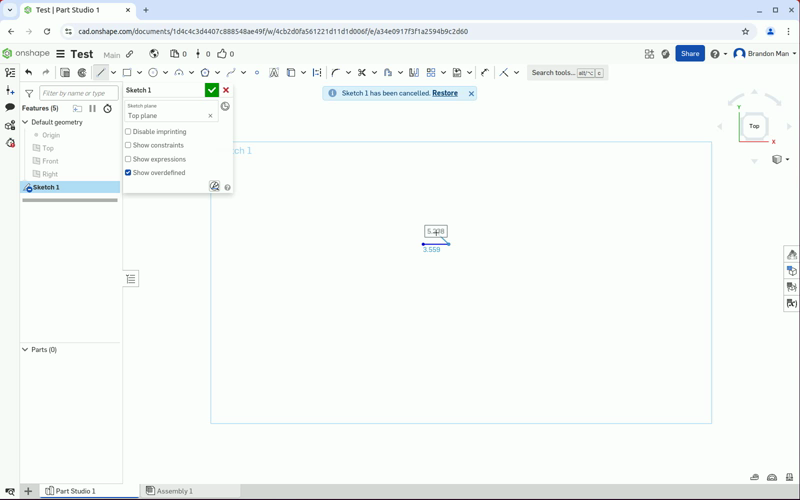
mouse_move(466, 232)
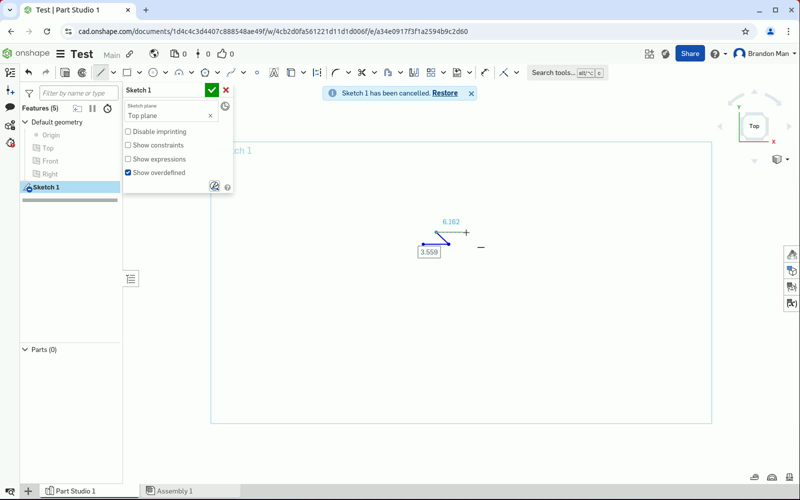
key_down(shift)
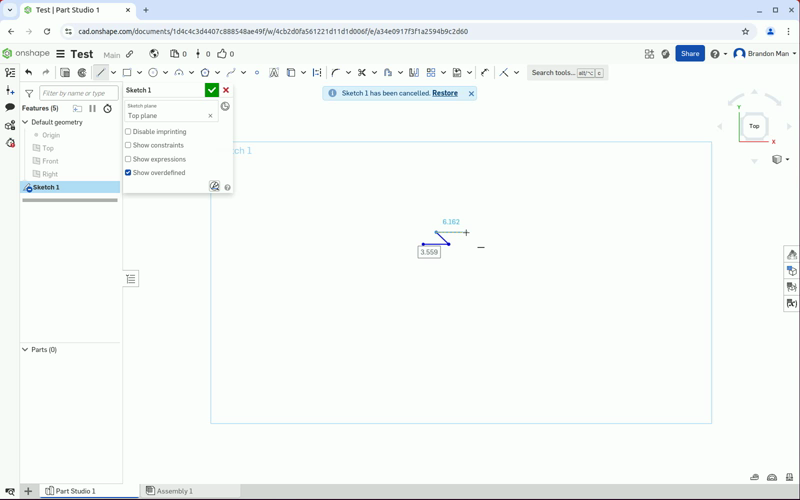
mouse_move(423, 244)
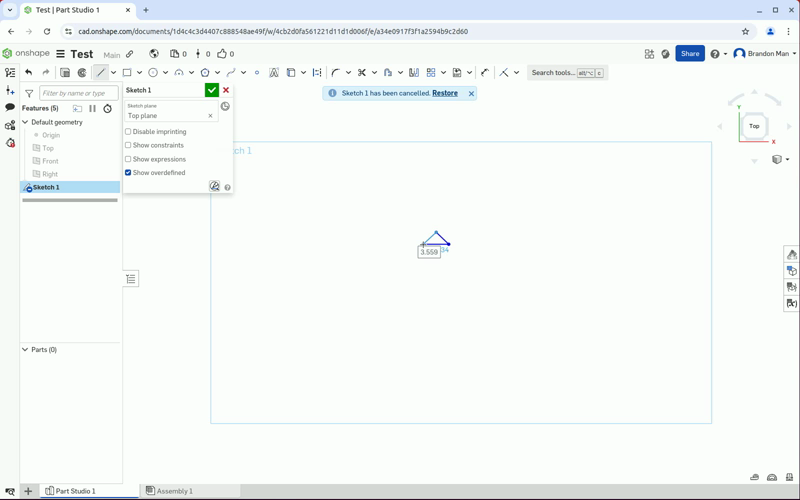
key_up(shift)
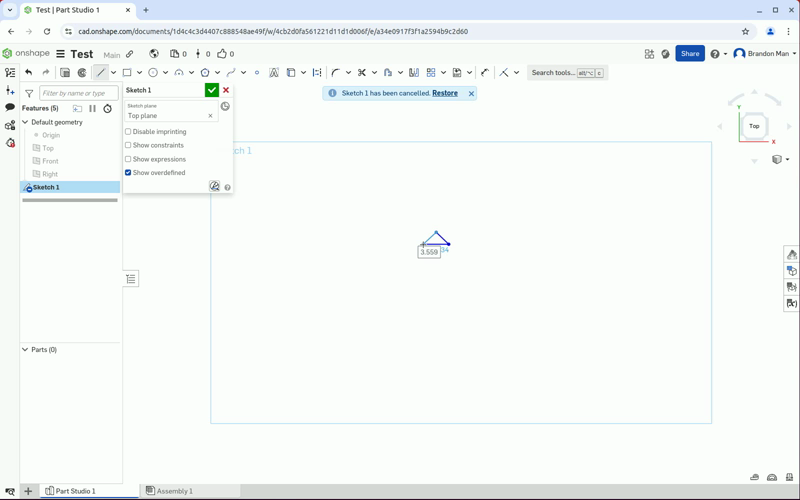
click(423, 244)
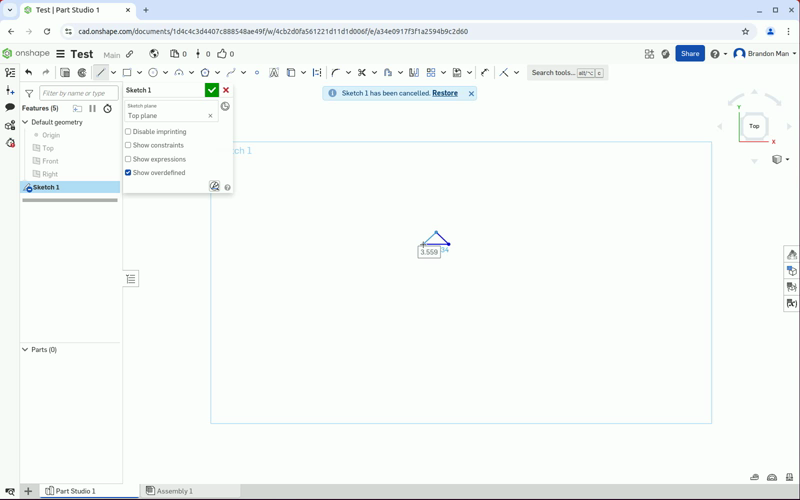
key(esc)
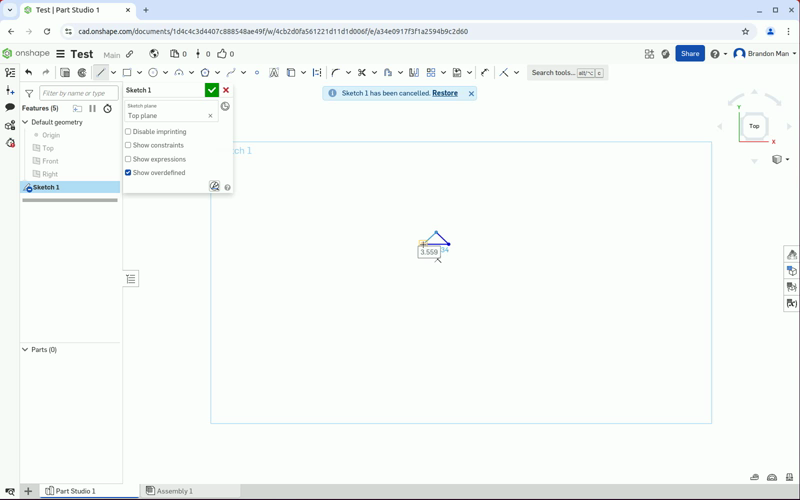
mouse_move(432, 239)
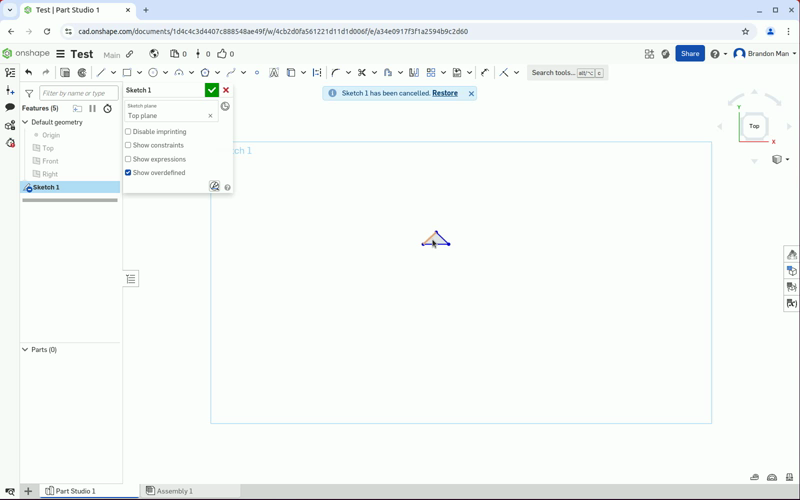
scroll(6)
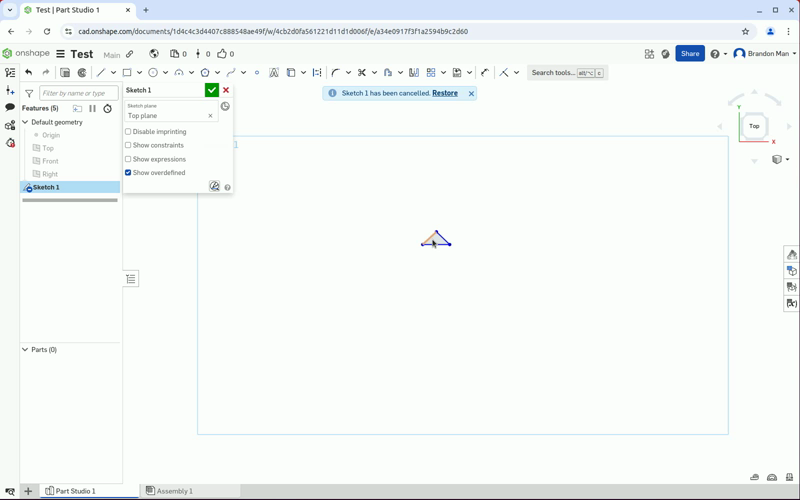
scroll(6)
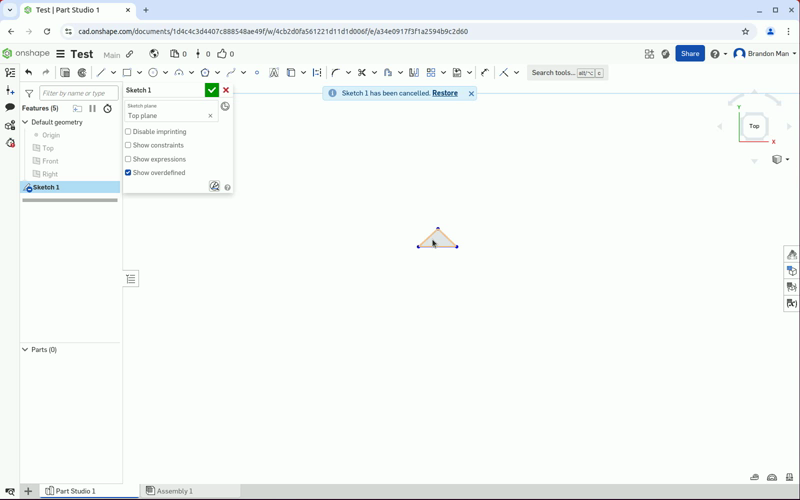
scroll(6)
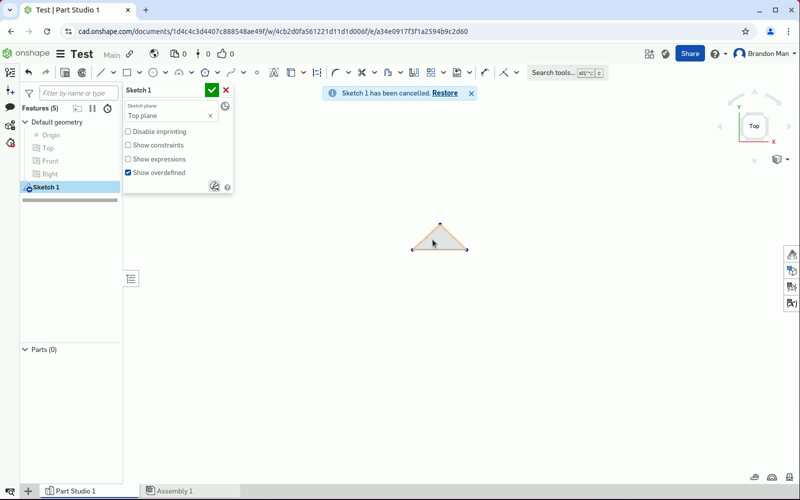
scroll(6)
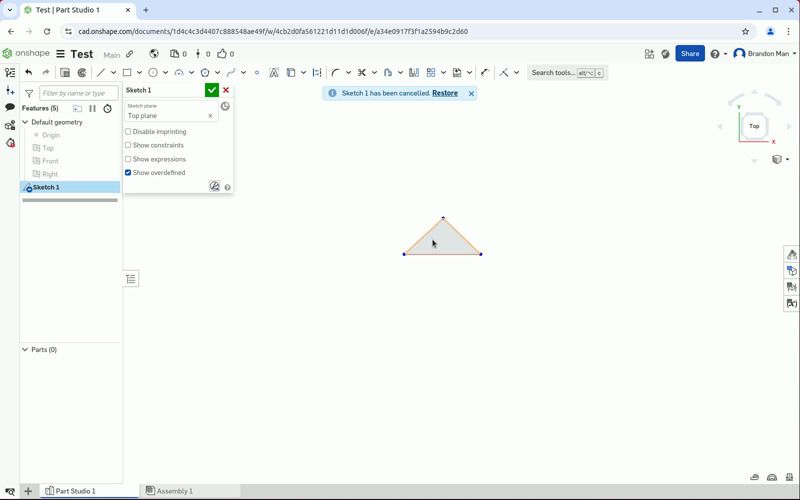
scroll(6)
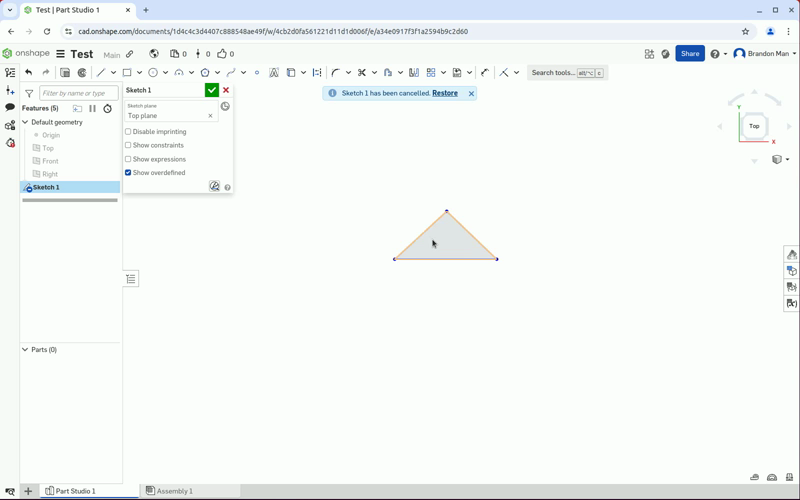
scroll(6)
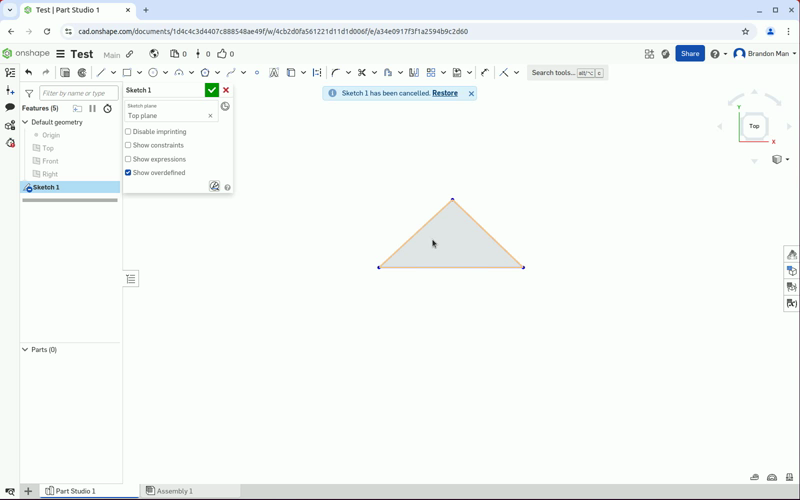
scroll(6)
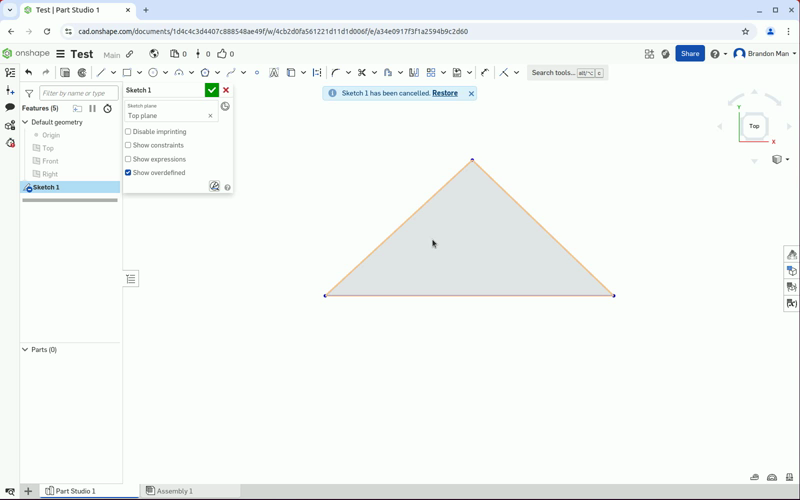
click(432, 239)
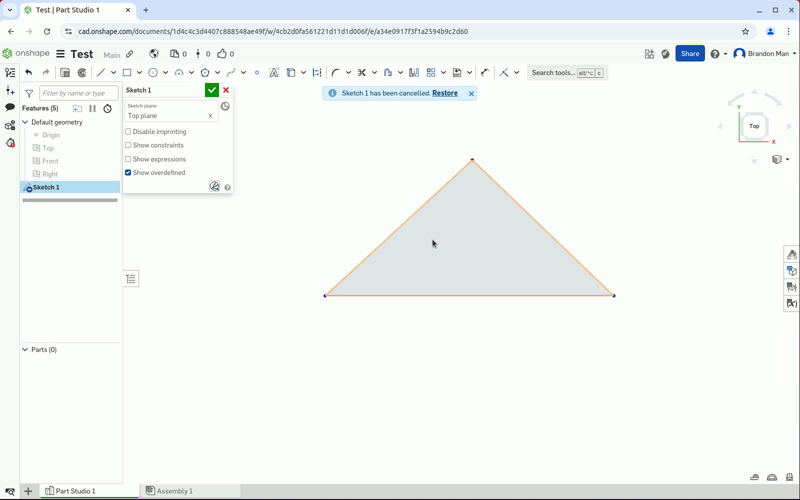
scroll(-6)
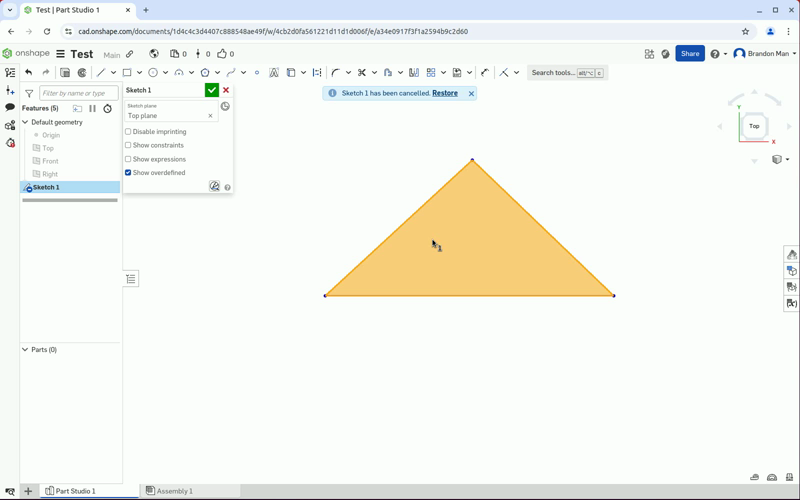
scroll(-6)
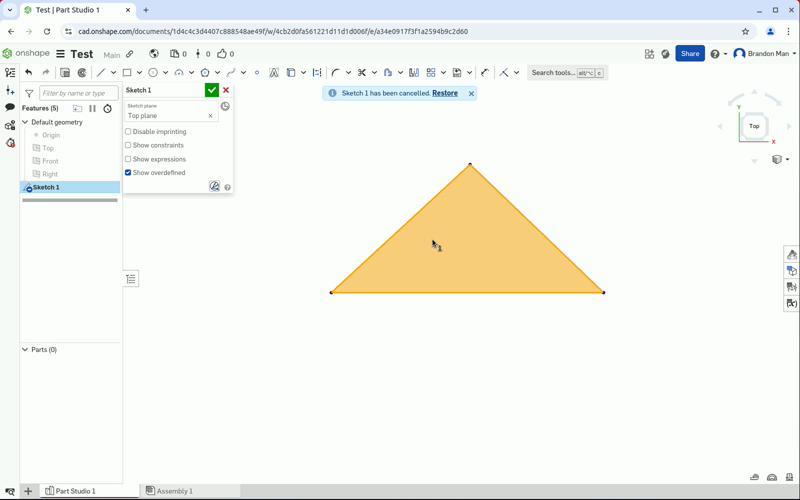
scroll(-6)
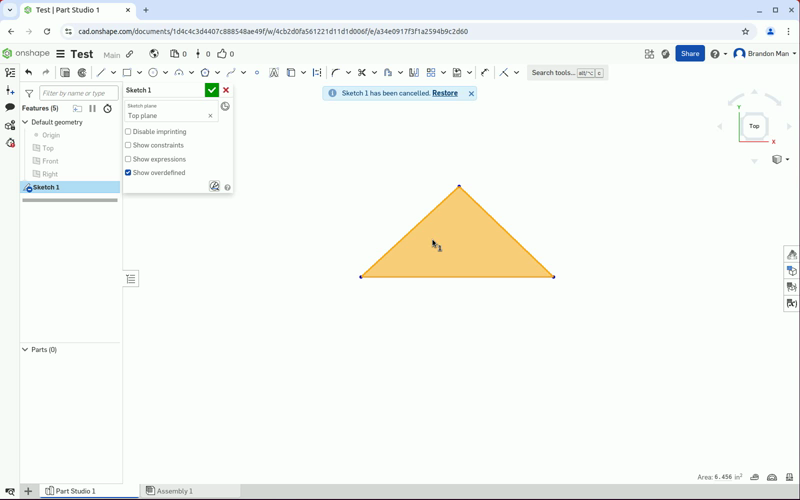
scroll(-6)
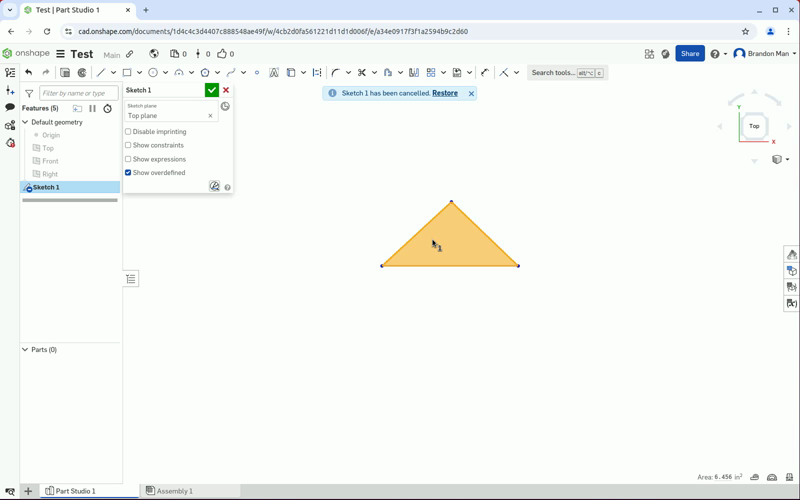
scroll(-6)
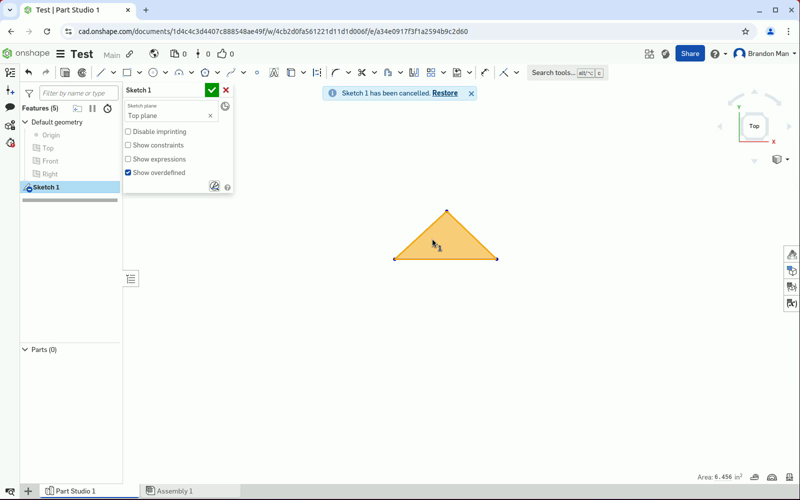
scroll(-6)
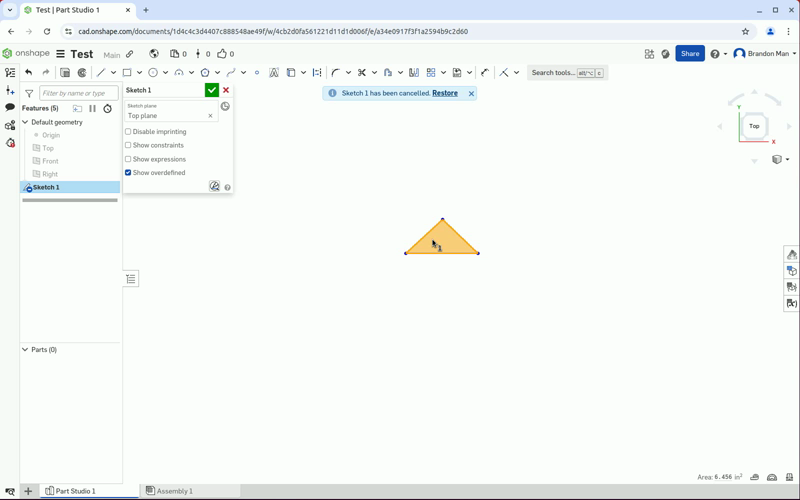
scroll(-6)
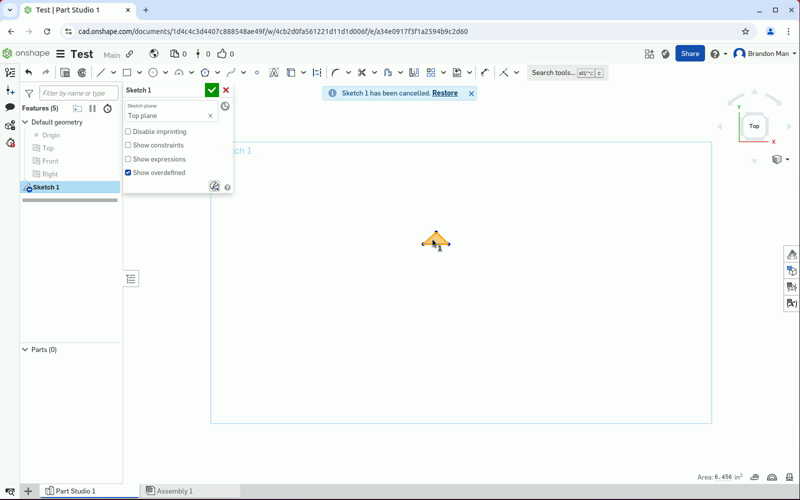
mouse_move(73, 352)
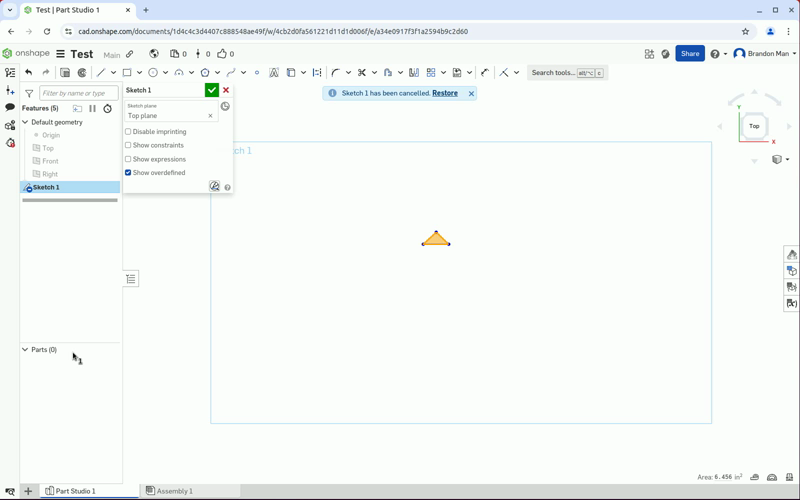
key(shift+y)
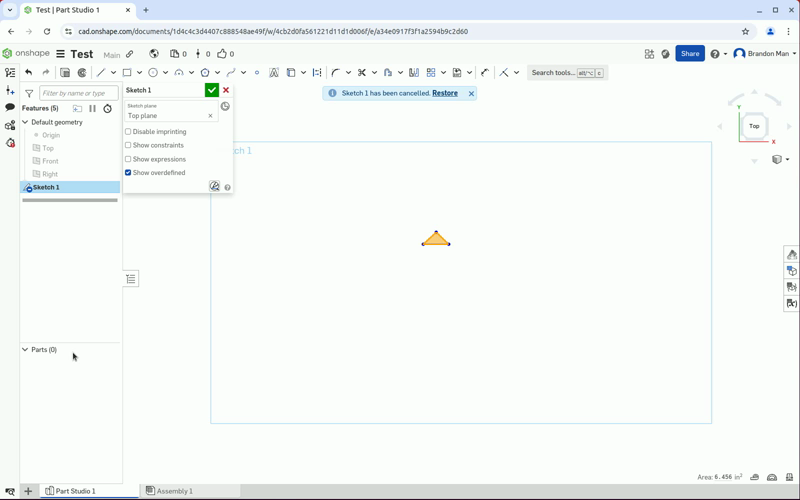
key(shift+e)
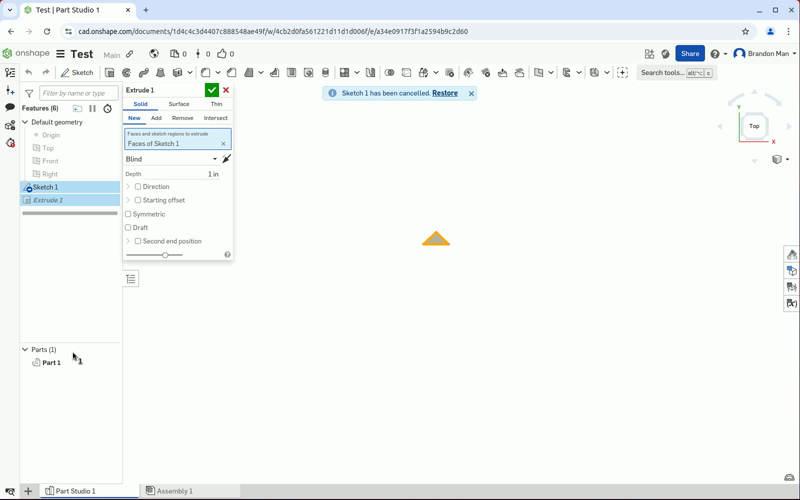
mouse_move(143, 106)
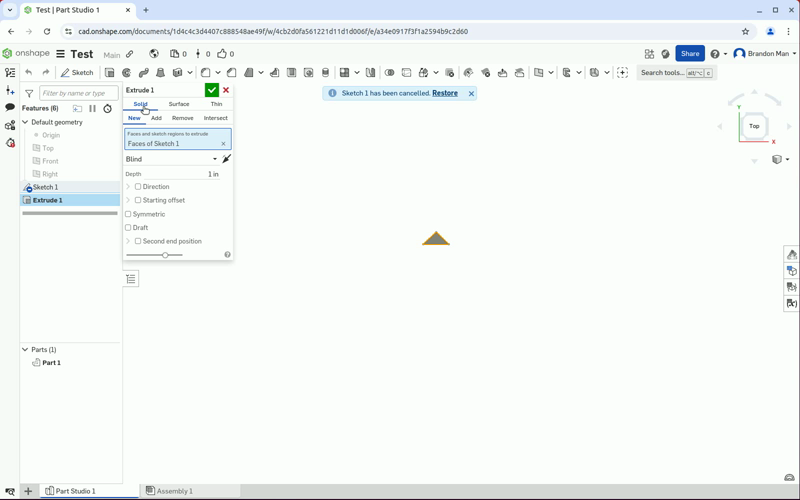
click(143, 106)
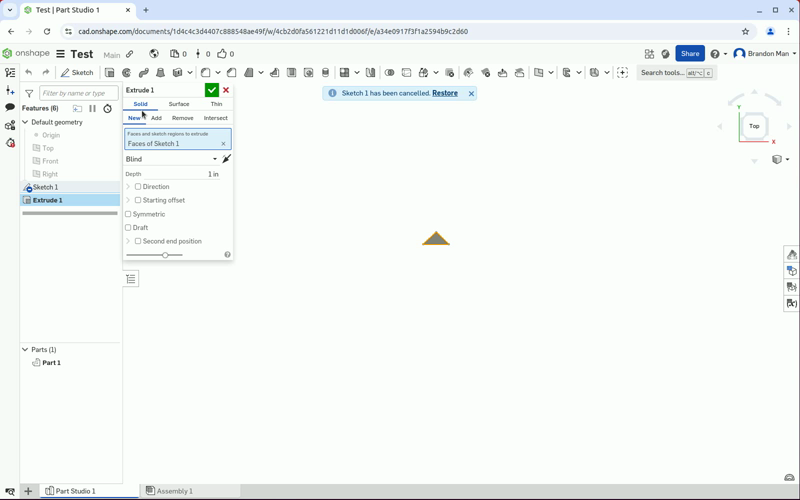
mouse_move(137, 120)
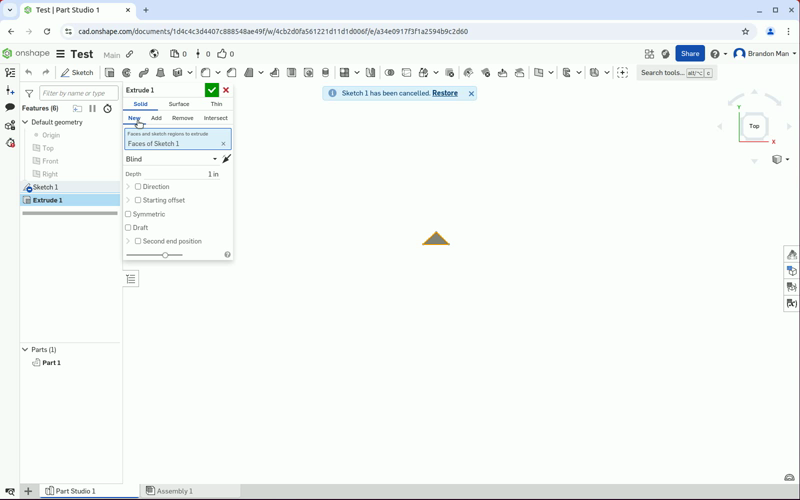
click(137, 120)
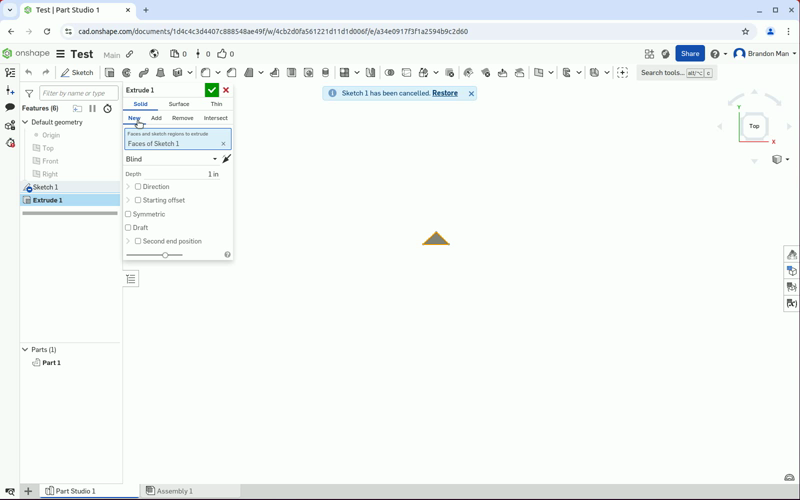
key(tab, 4)
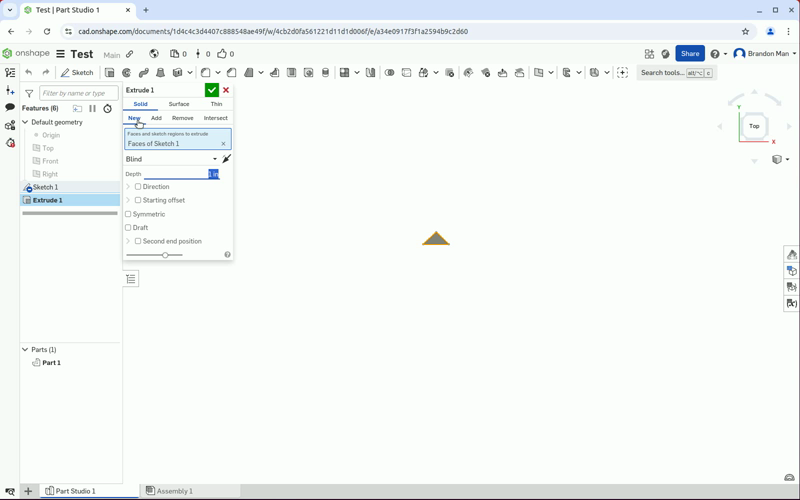
text(23.108)
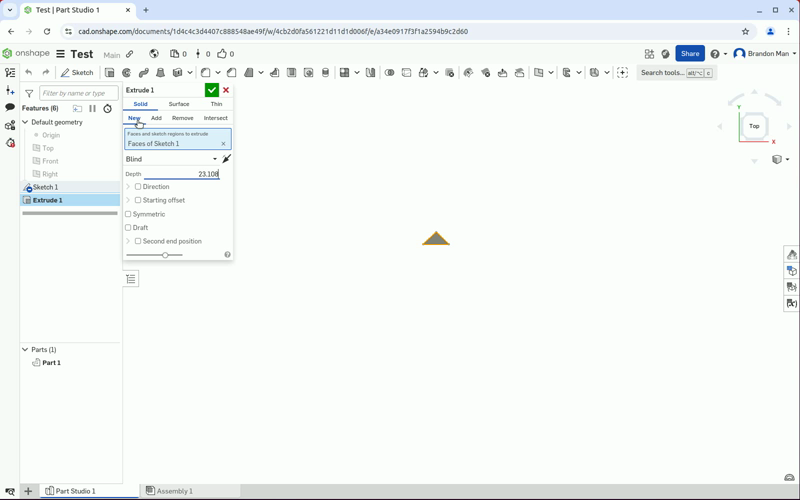
key(enter)
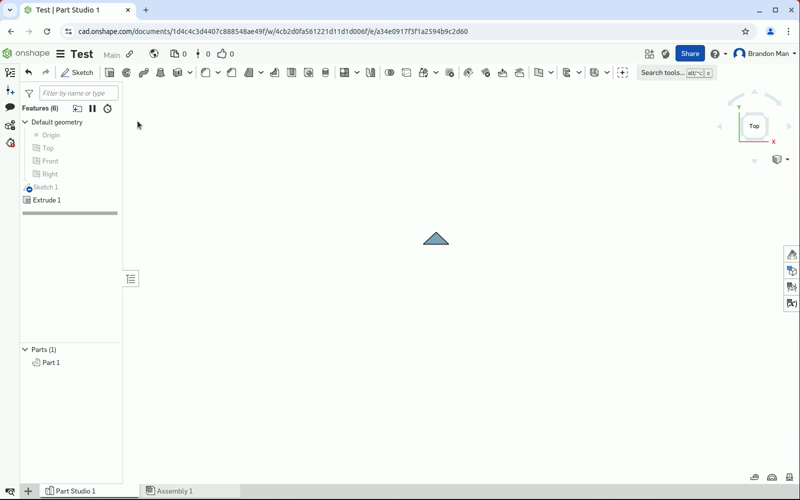
key(shift+h)
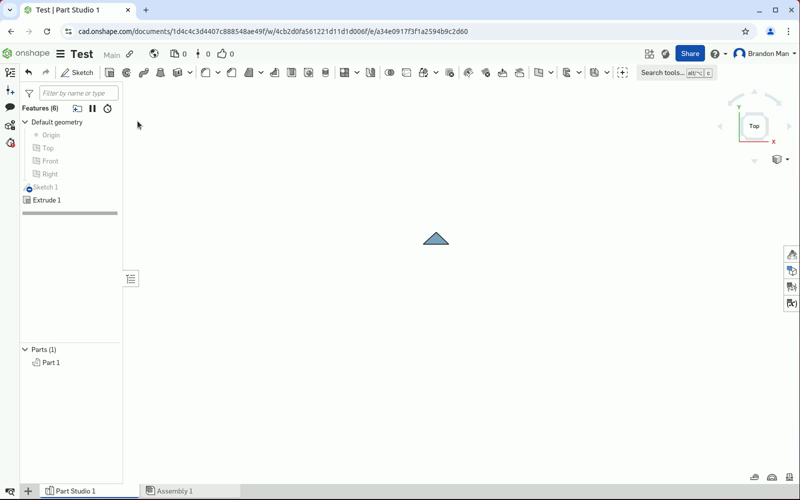
key(shift+h)
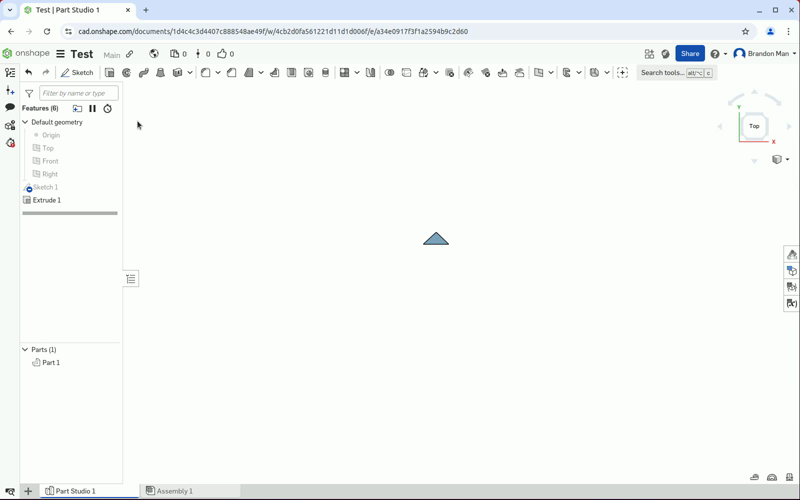
mouse_move(73, 189)
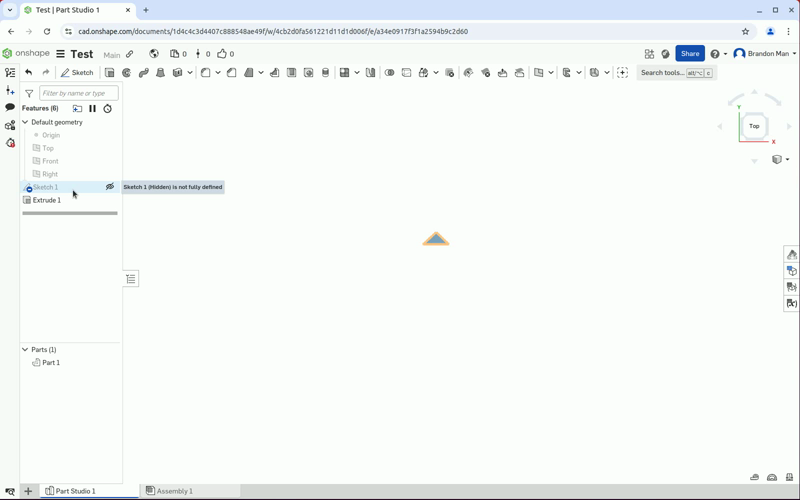
click(73, 189)
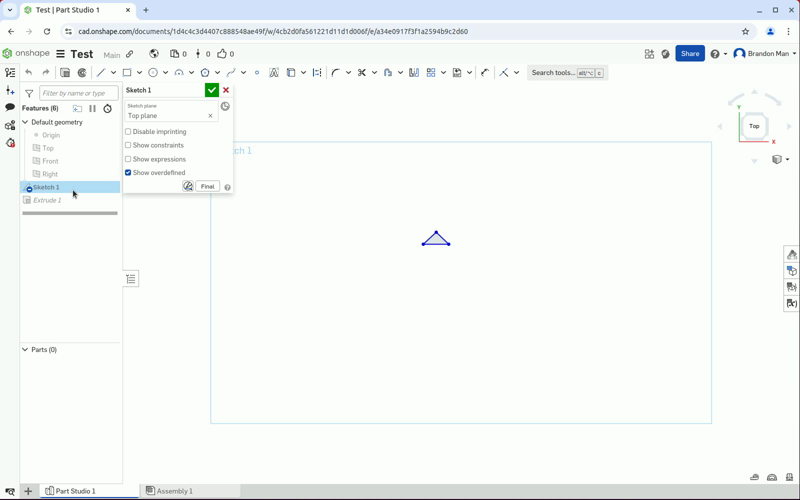
mouse_move(229, 92)
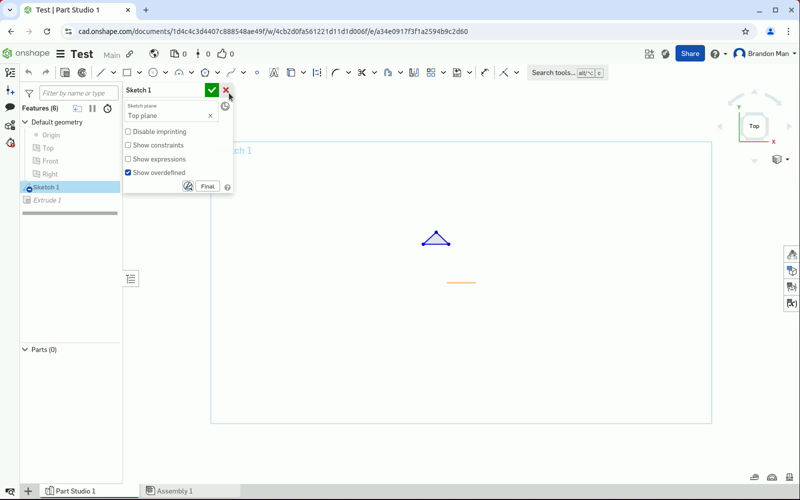
click(229, 92)
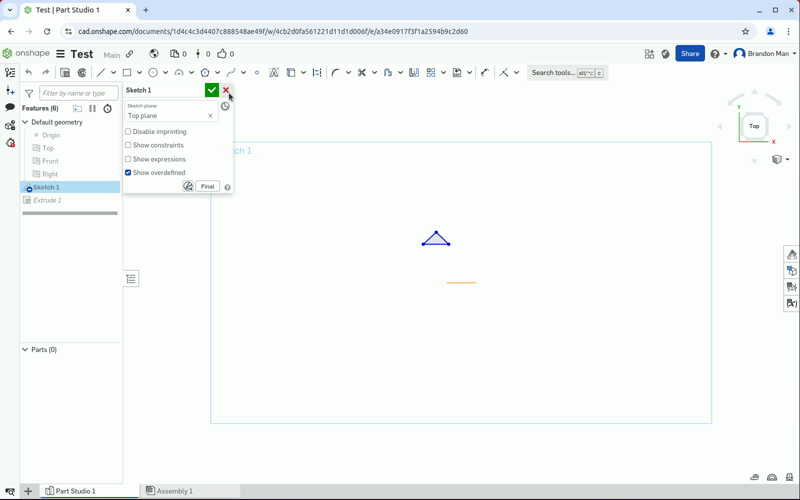
key(shift+s)
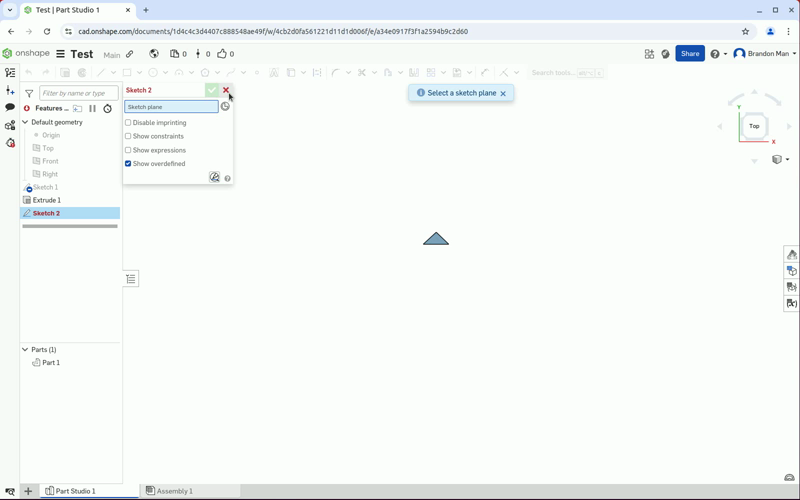
mouse_move(73, 150)
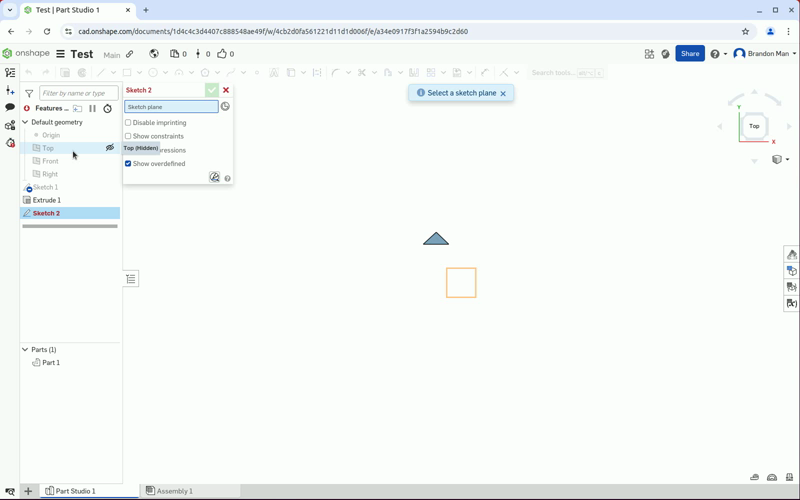
click(73, 150)
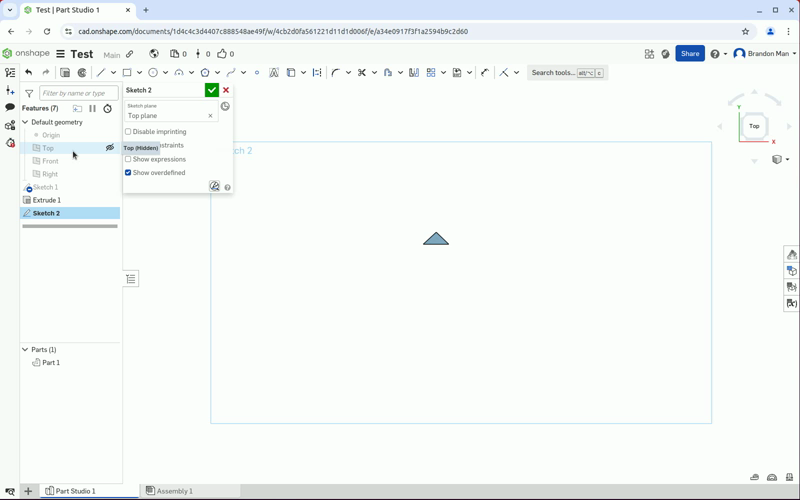
mouse_move(73, 352)
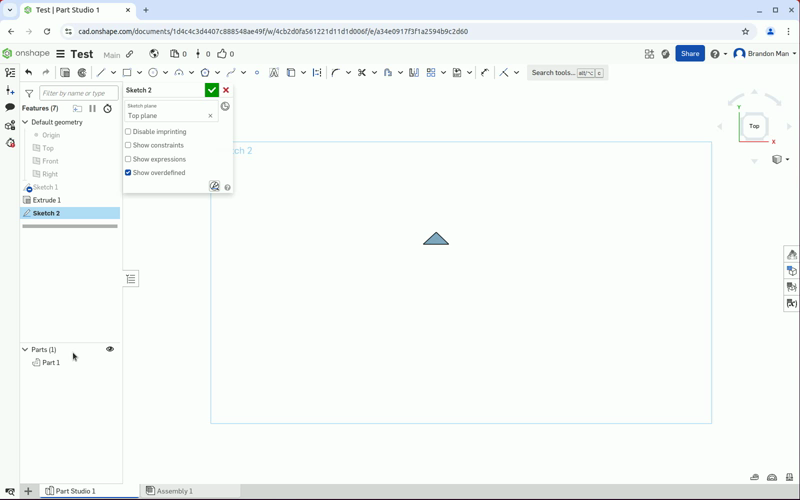
key(y)
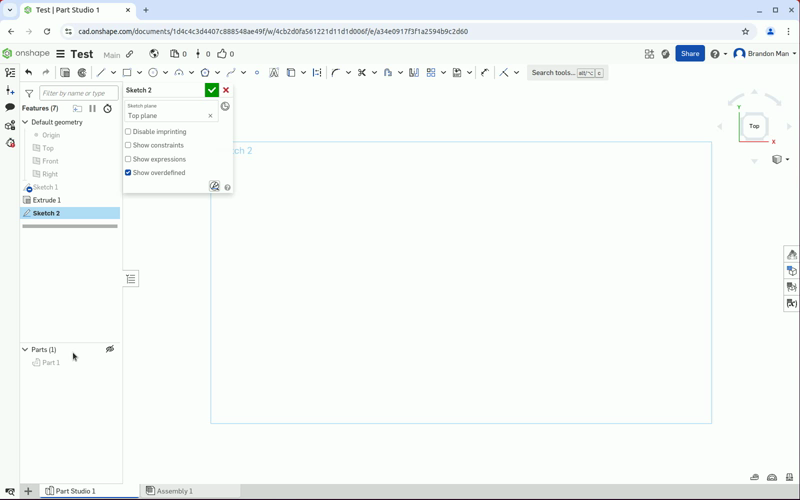
key(l)
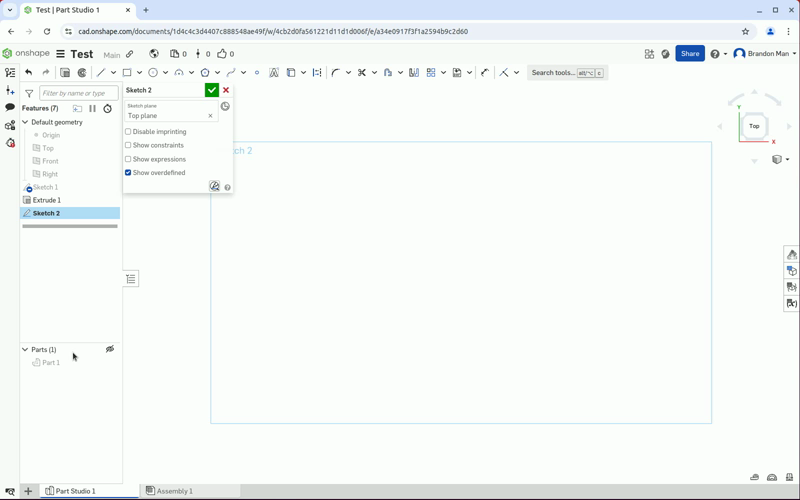
key_down(shift)
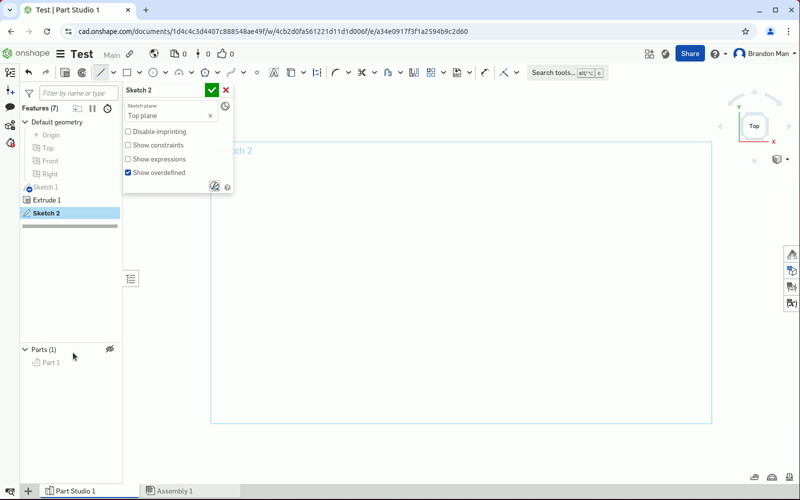
mouse_move(423, 262)
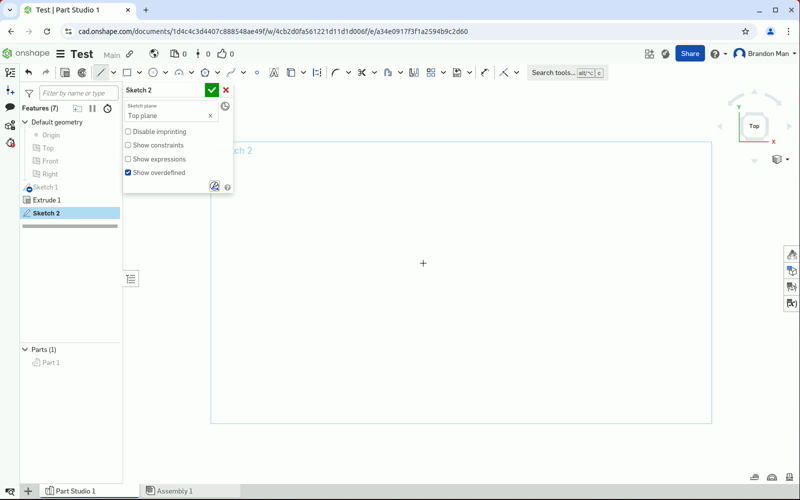
click(423, 262)
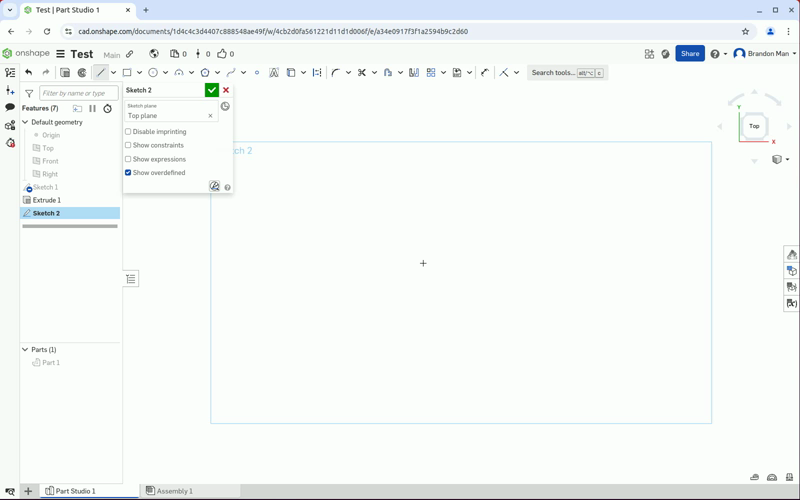
key_up(shift)
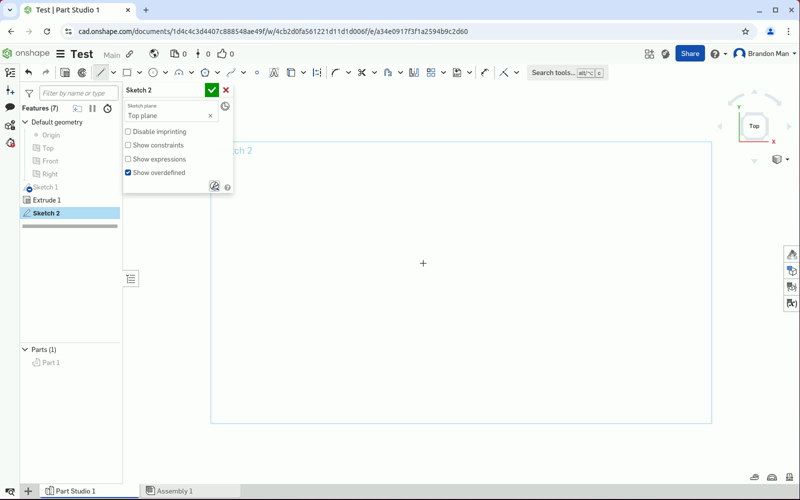
key_down(shift)
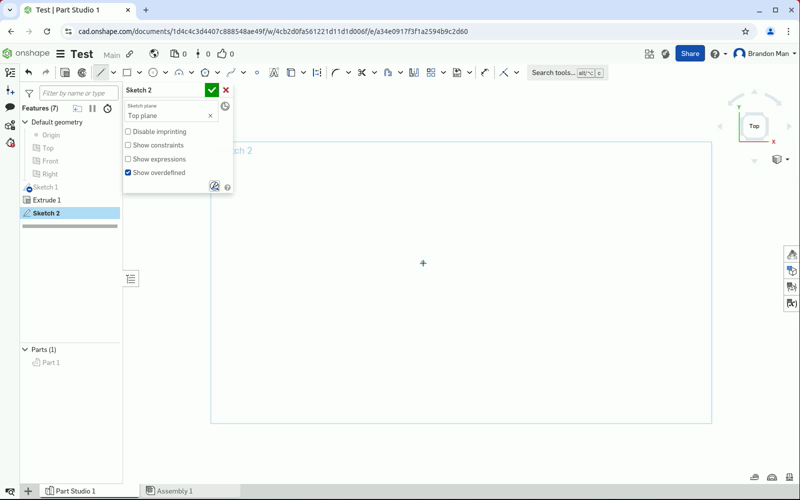
mouse_move(453, 262)
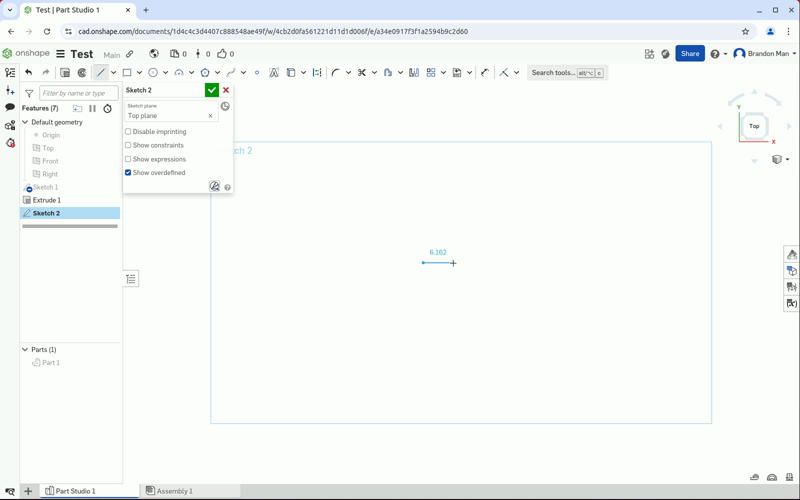
mouse_move(448, 262)
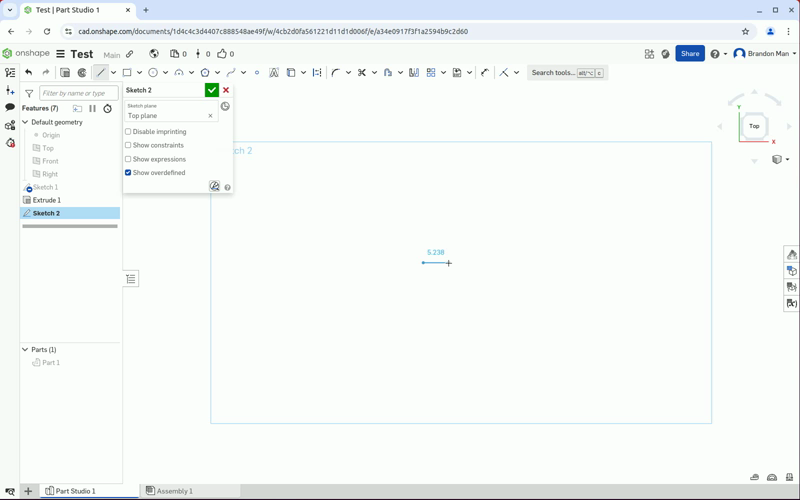
click(448, 262)
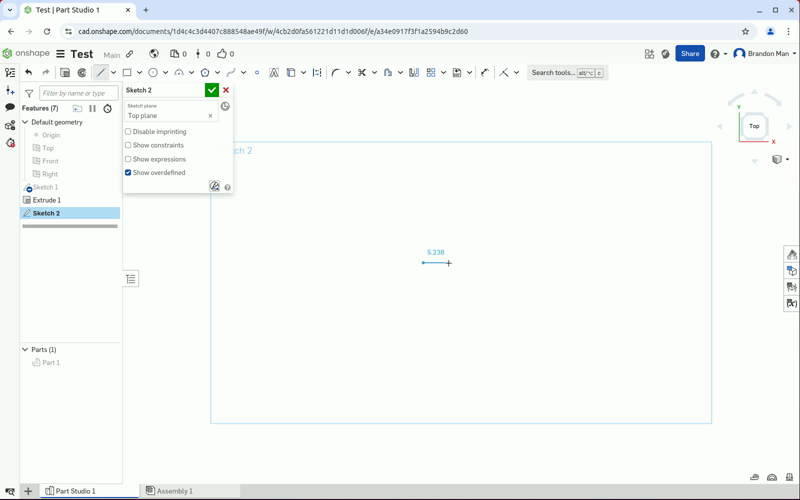
key_up(shift)
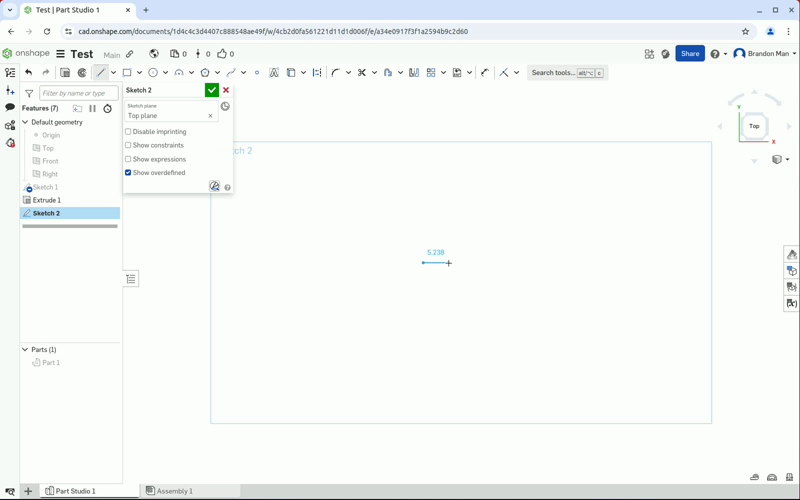
key_down(shift)
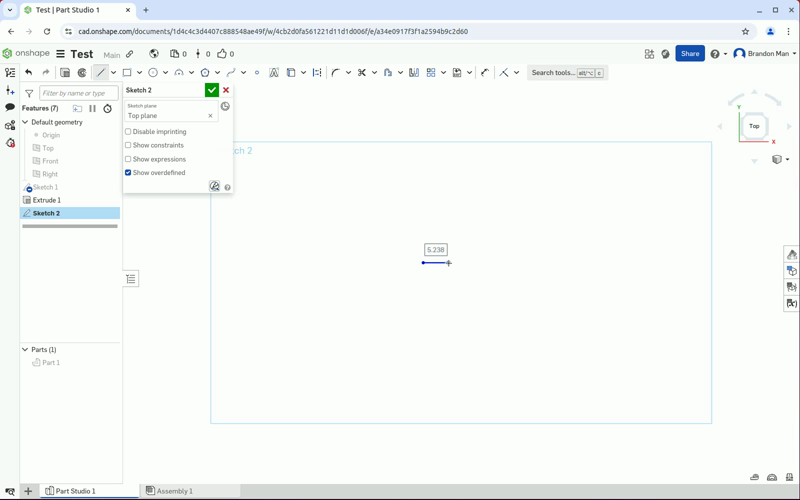
mouse_move(478, 262)
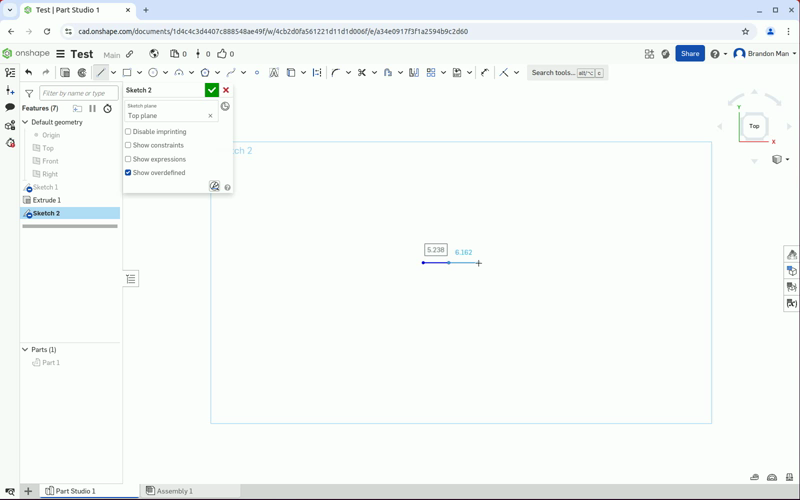
mouse_move(448, 243)
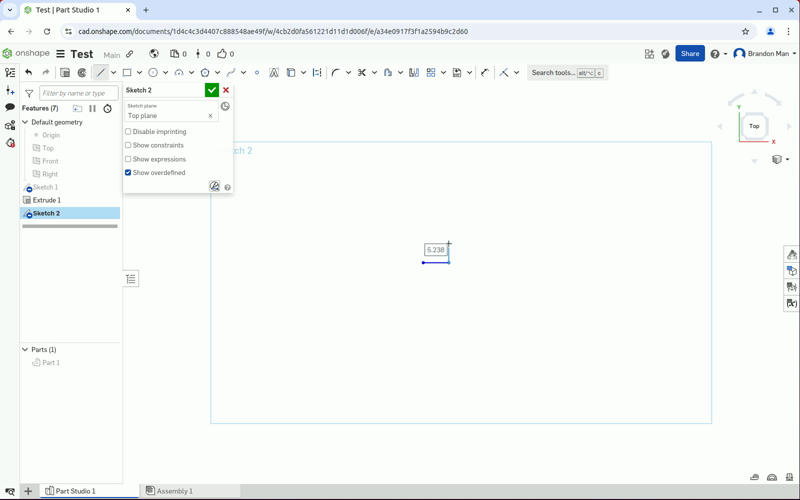
click(448, 243)
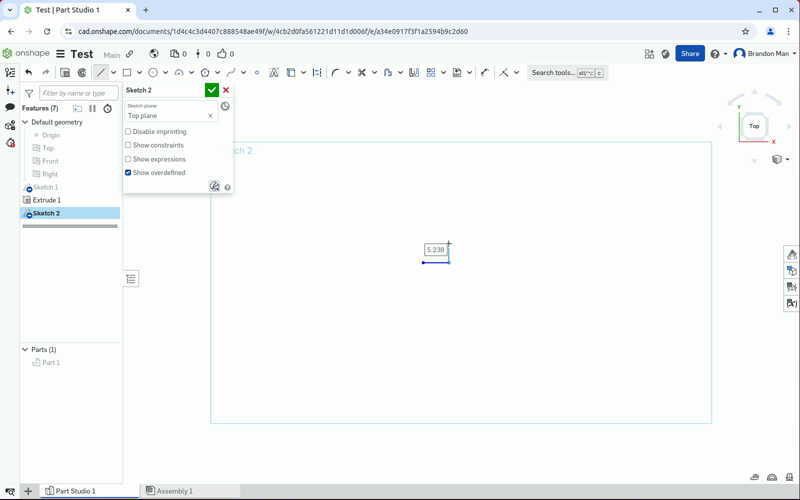
key_up(shift)
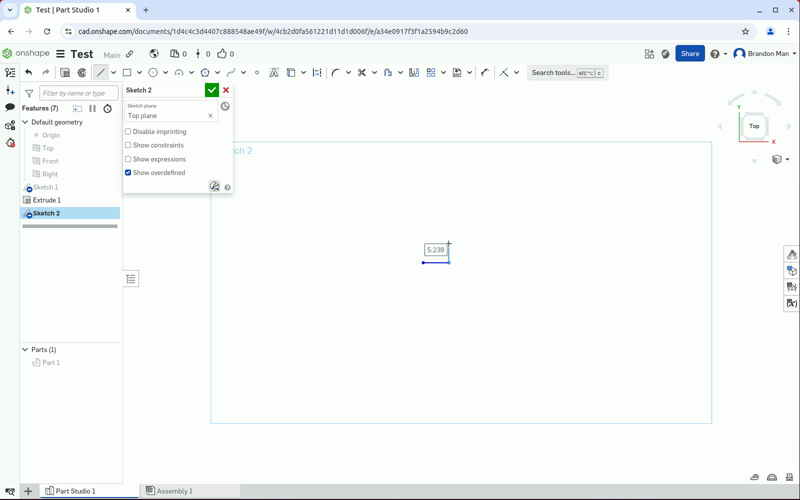
key_down(shift)
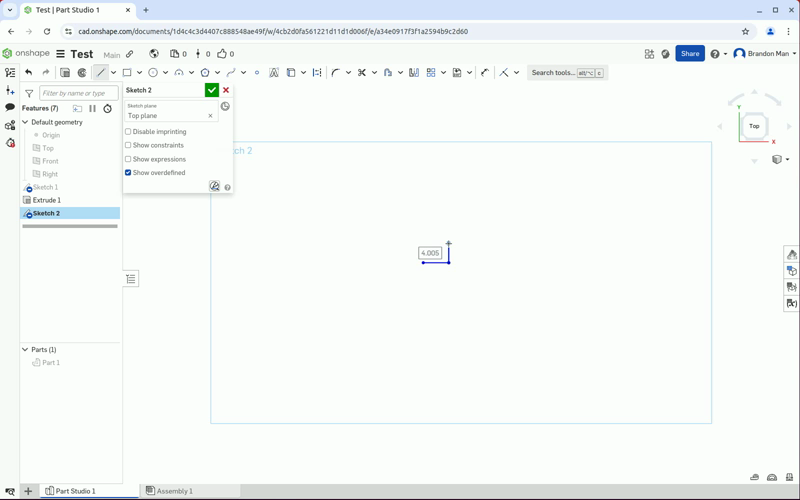
mouse_move(478, 243)
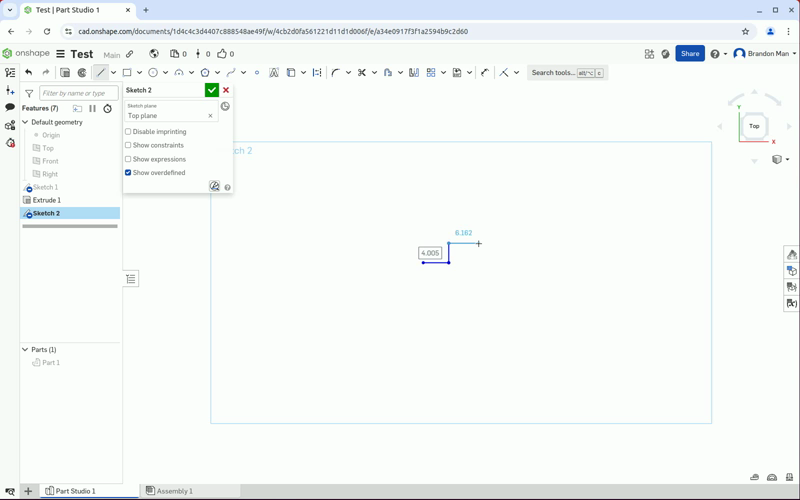
mouse_move(423, 243)
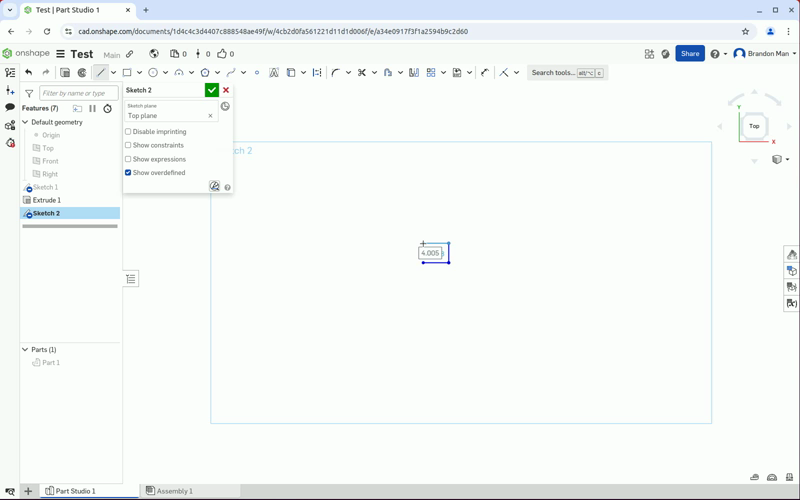
click(423, 243)
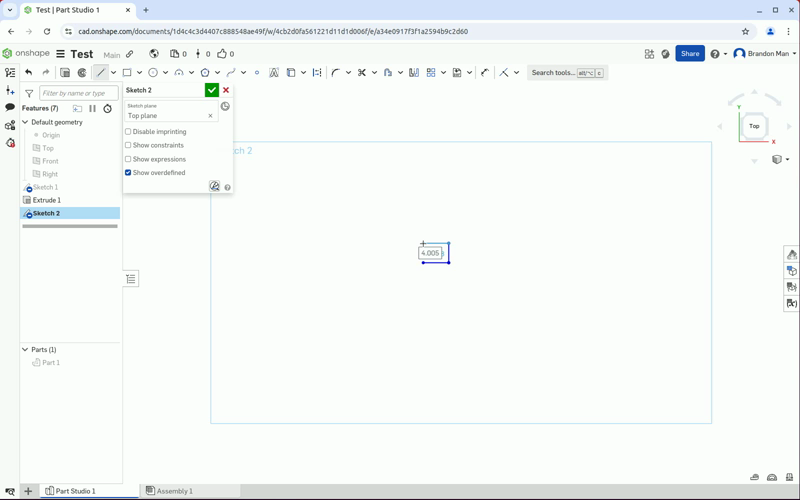
key_up(shift)
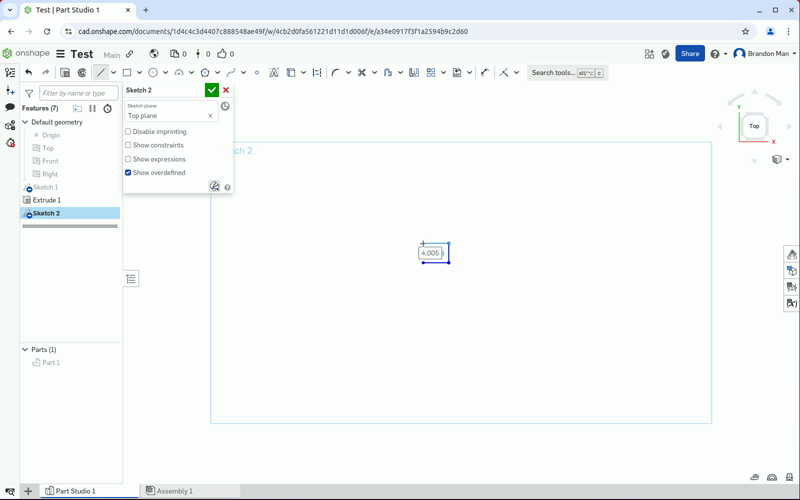
mouse_move(453, 243)
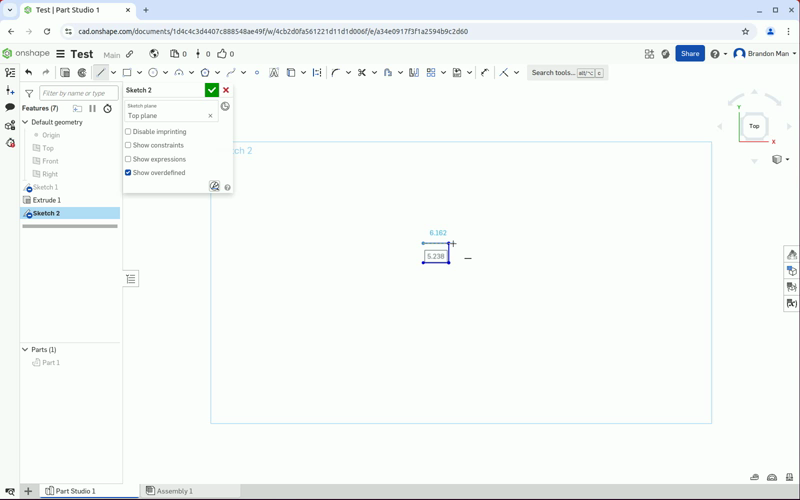
key_down(shift)
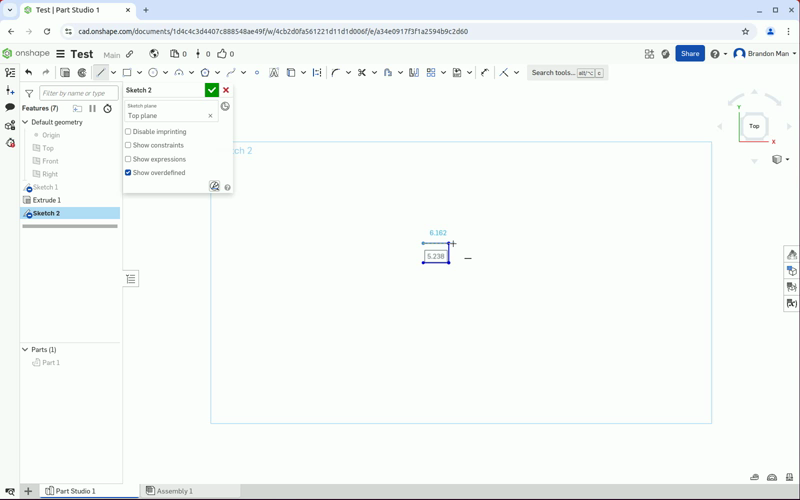
mouse_move(423, 262)
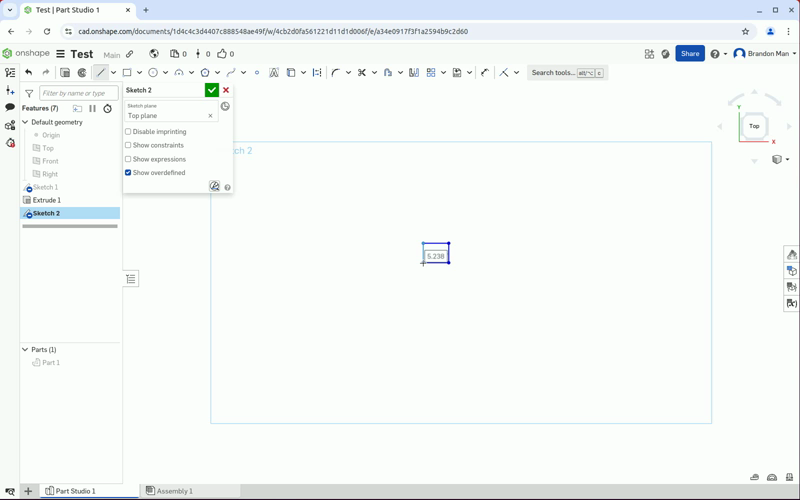
key_up(shift)
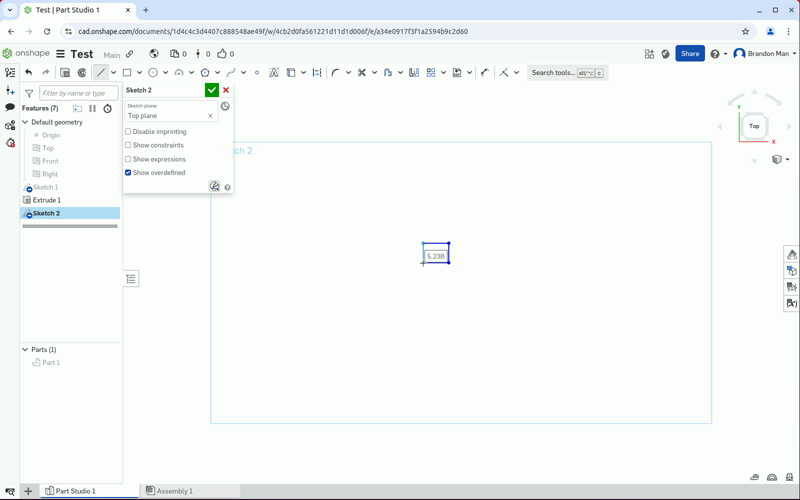
click(423, 262)
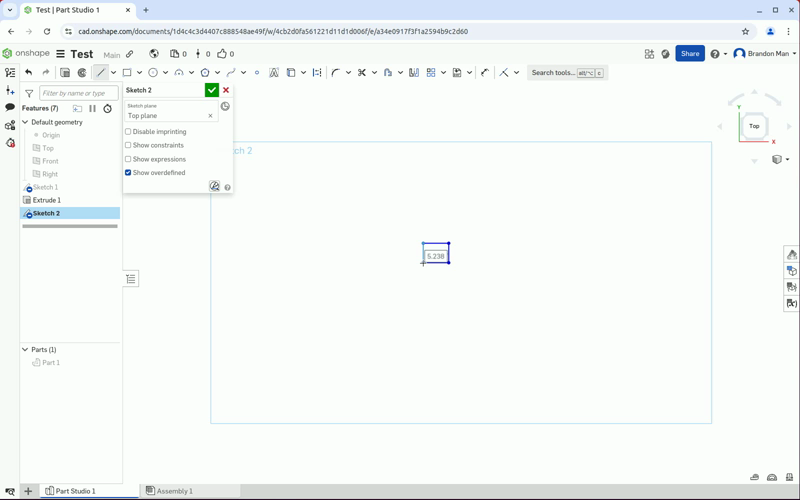
key(esc)
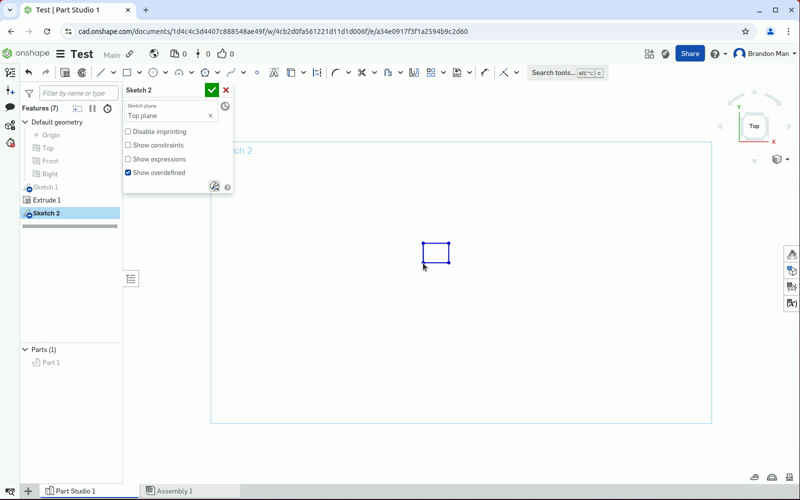
mouse_move(425, 261)
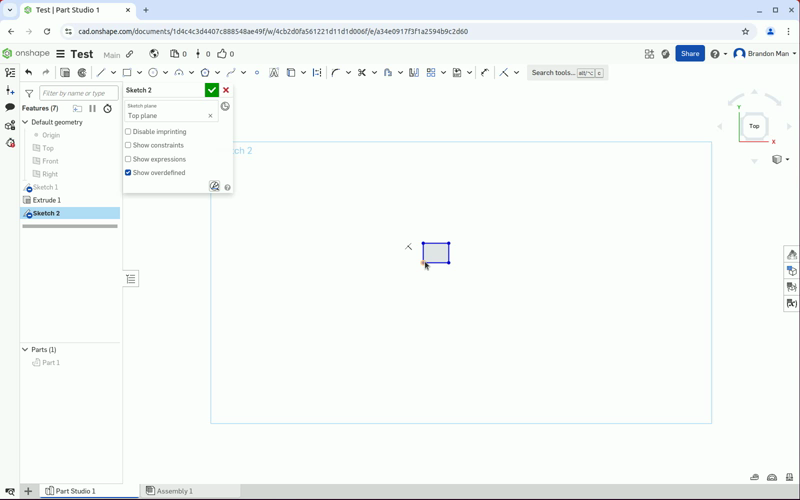
scroll(6)
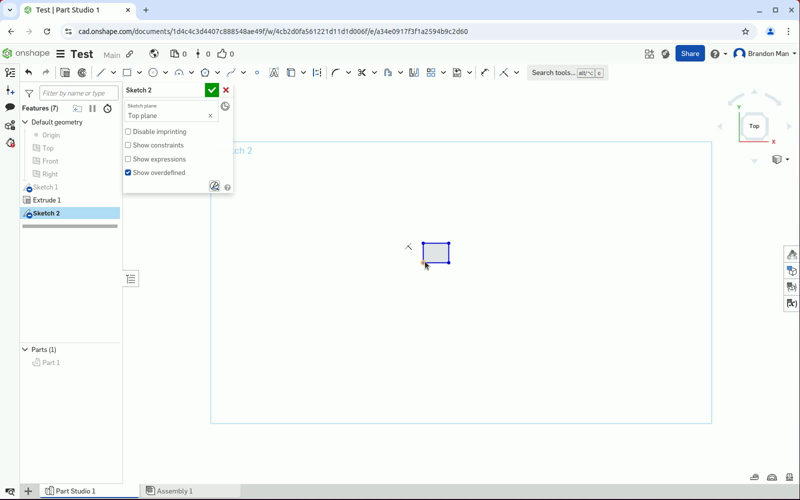
scroll(6)
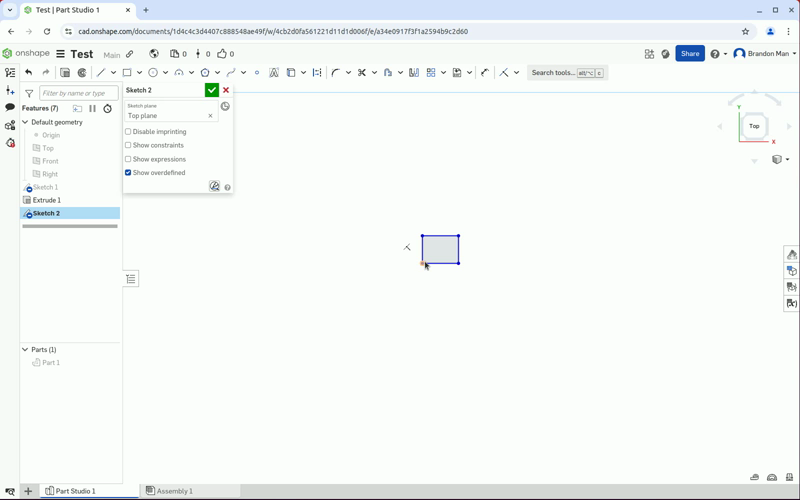
scroll(6)
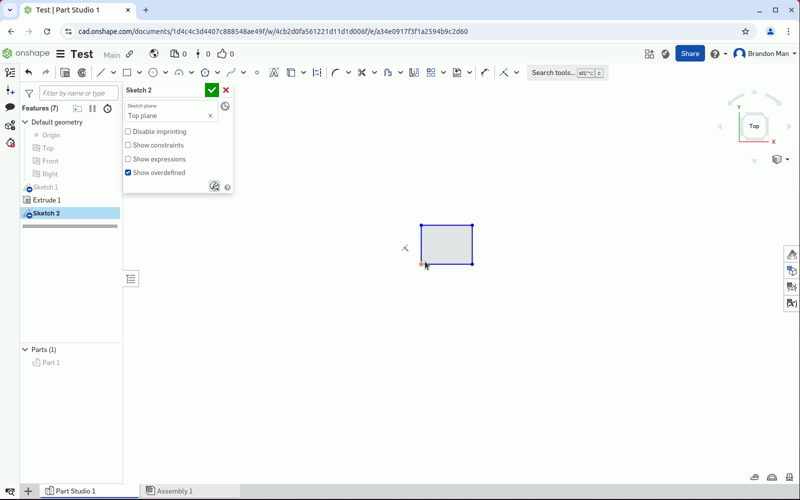
scroll(6)
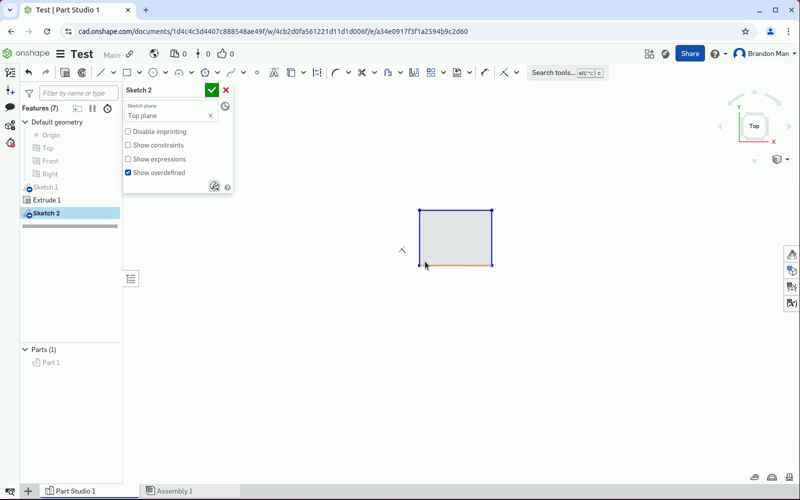
scroll(6)
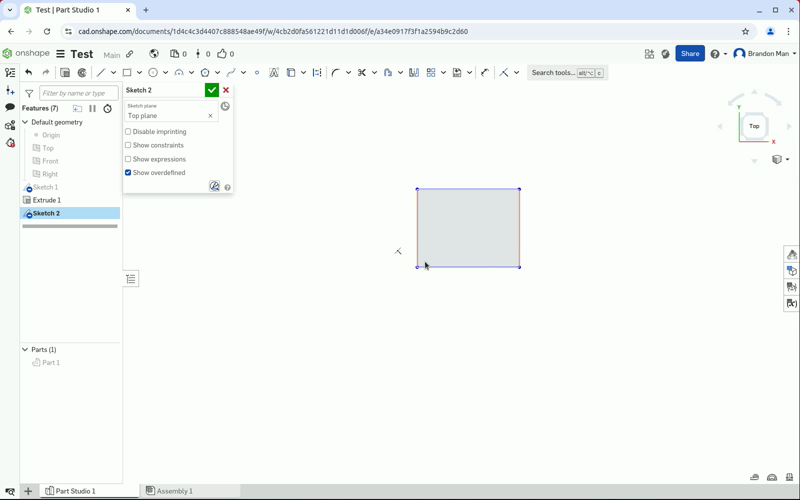
scroll(6)
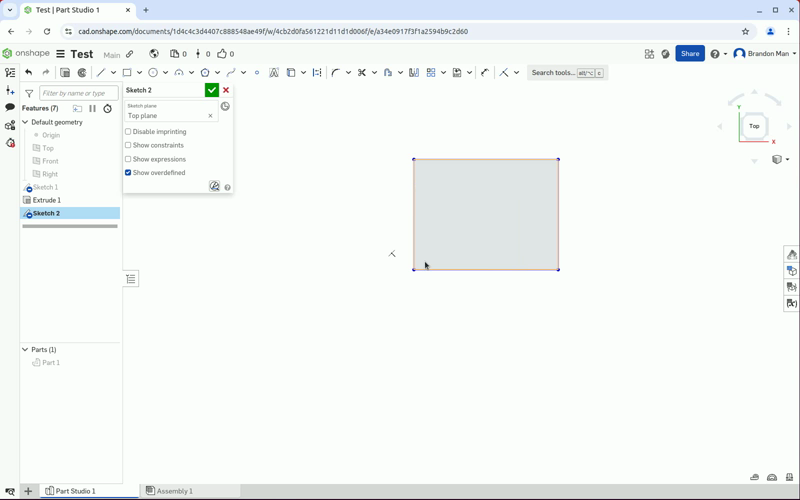
scroll(6)
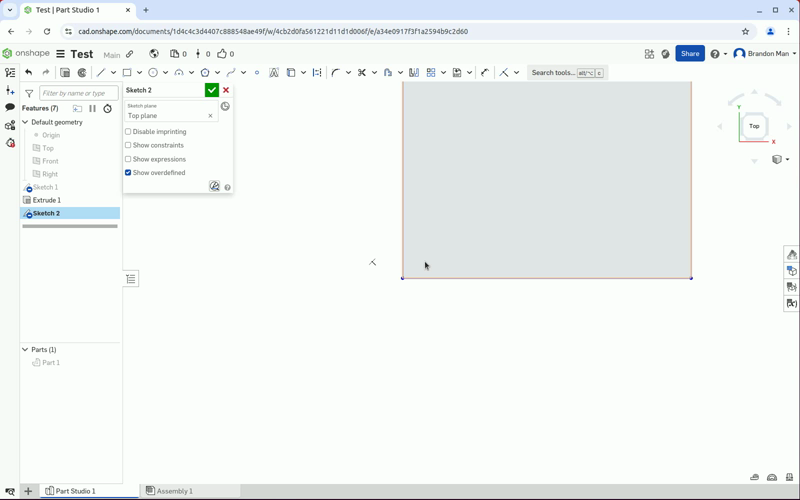
click(425, 261)
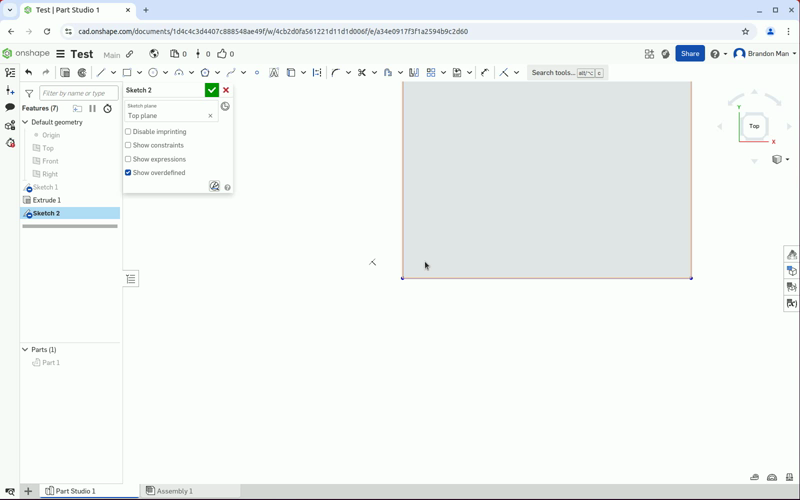
scroll(-6)
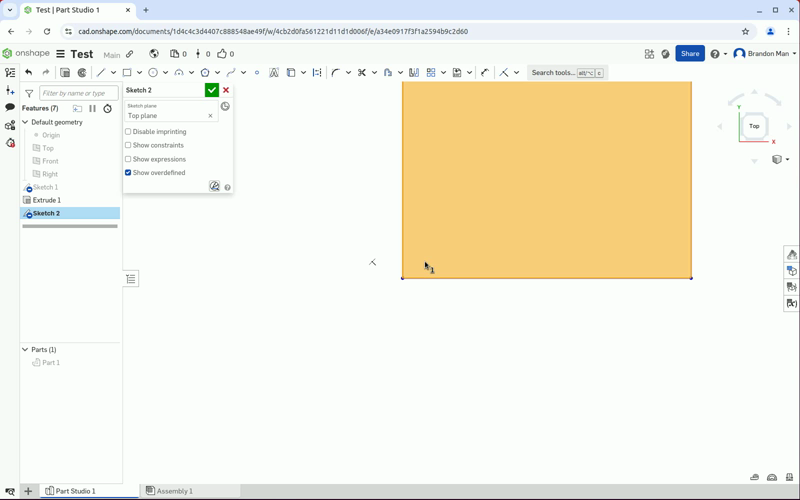
scroll(-6)
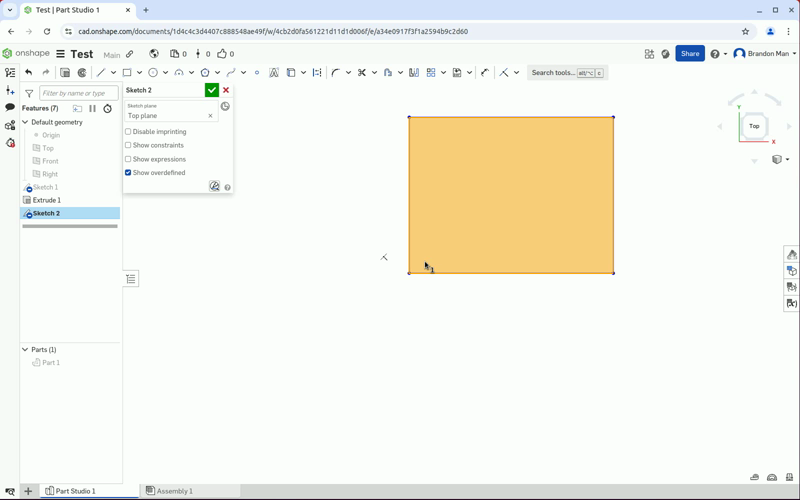
scroll(-6)
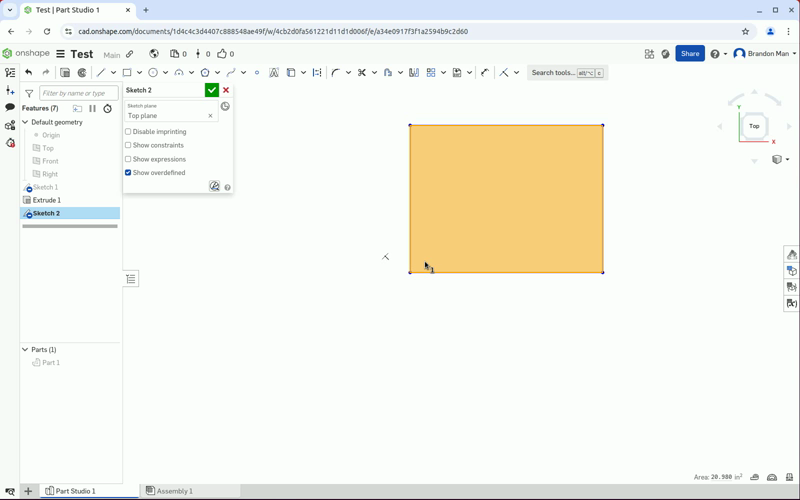
scroll(-6)
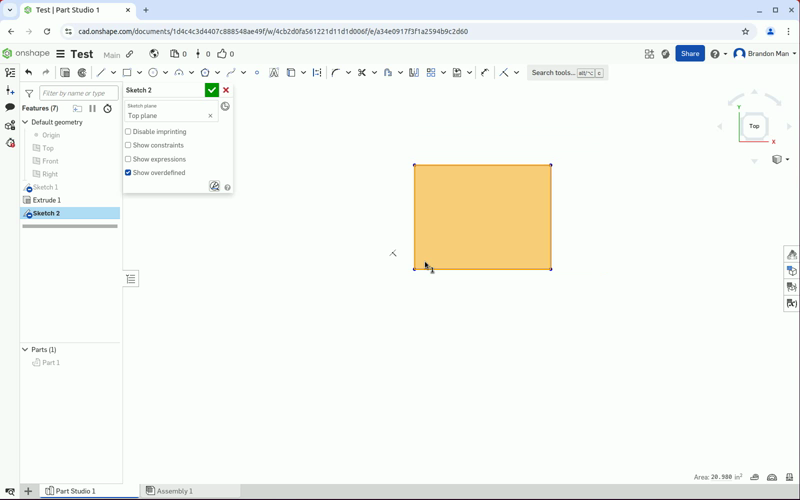
scroll(-6)
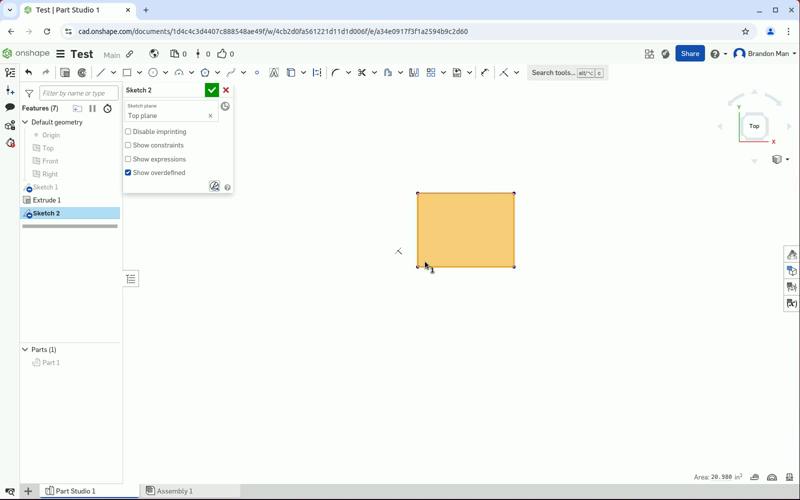
scroll(-6)
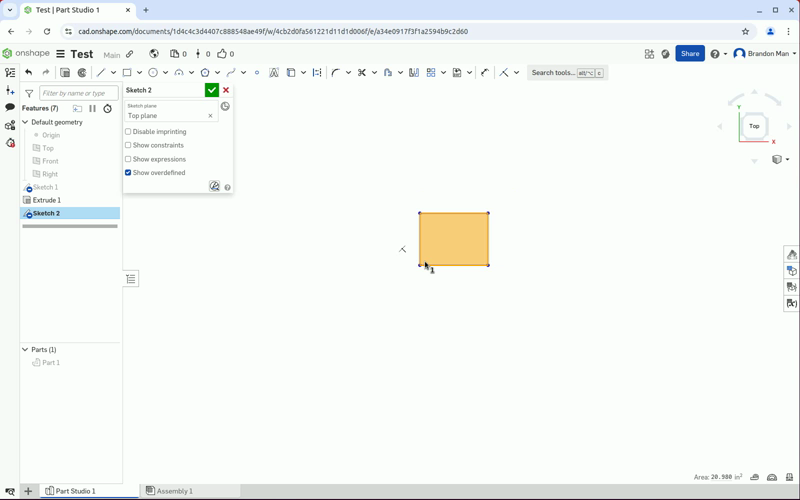
scroll(-6)
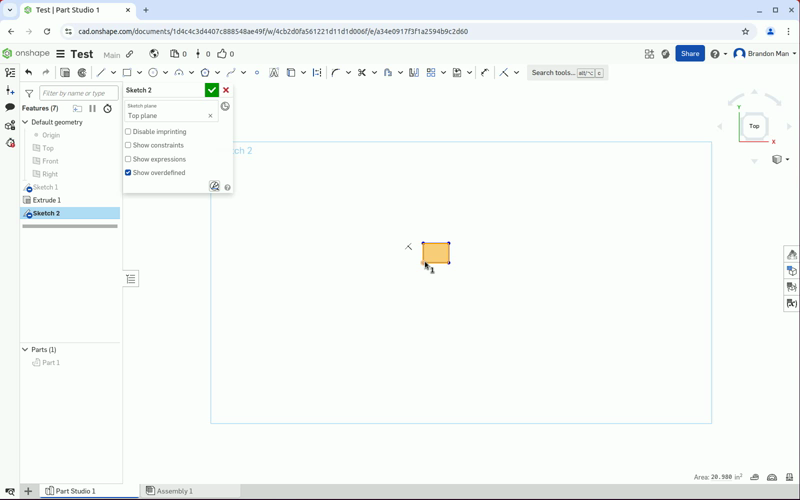
mouse_move(73, 352)
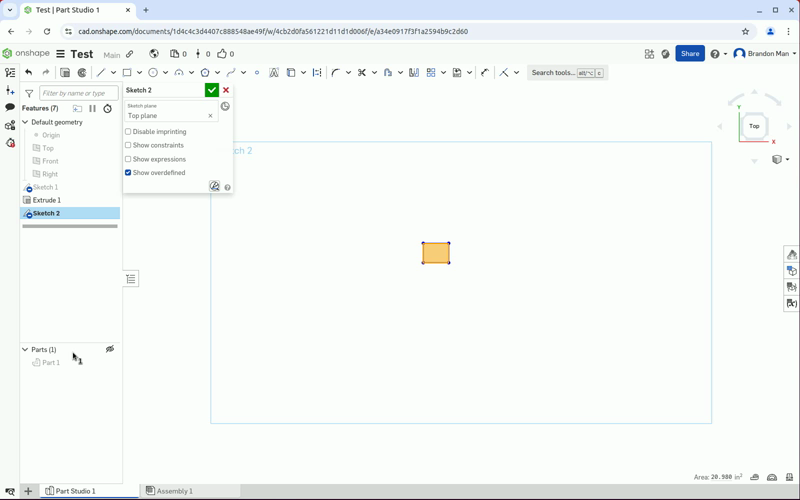
key(shift+y)
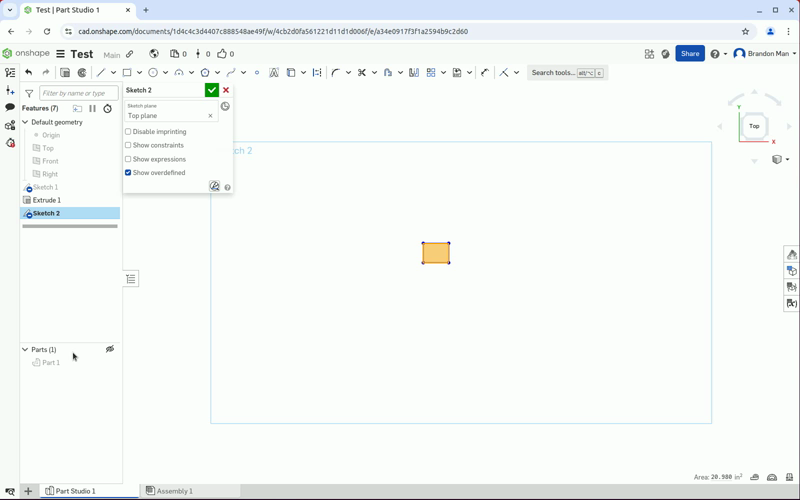
key(shift+e)
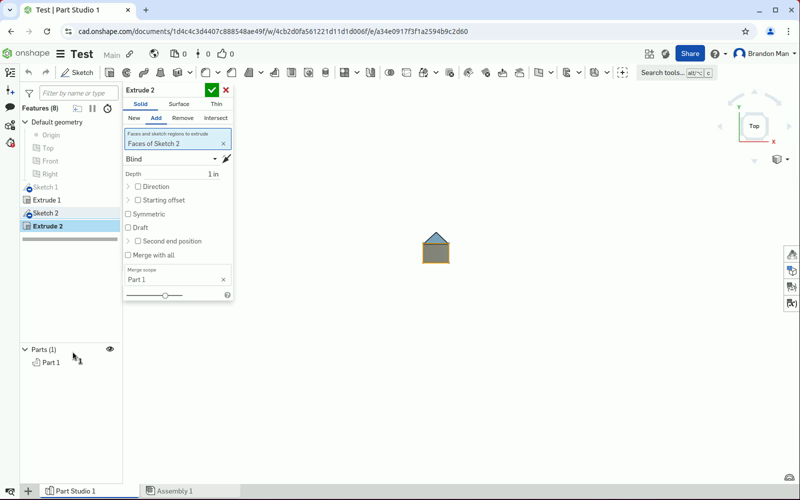
mouse_move(143, 106)
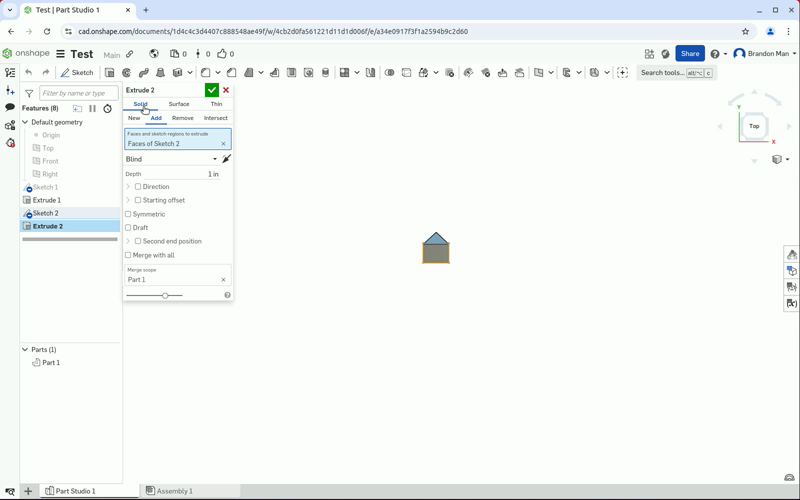
click(143, 106)
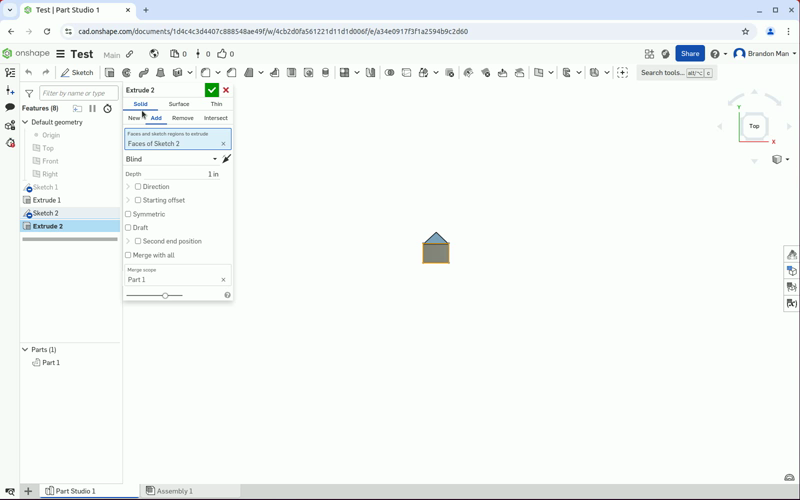
mouse_move(137, 120)
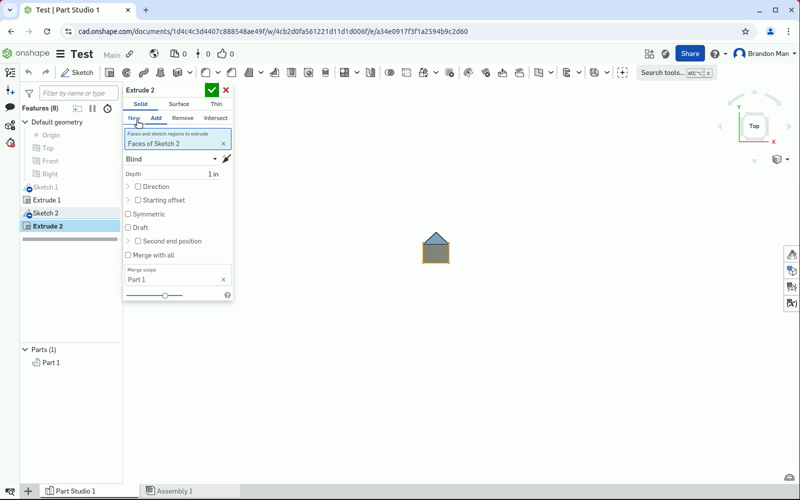
click(137, 120)
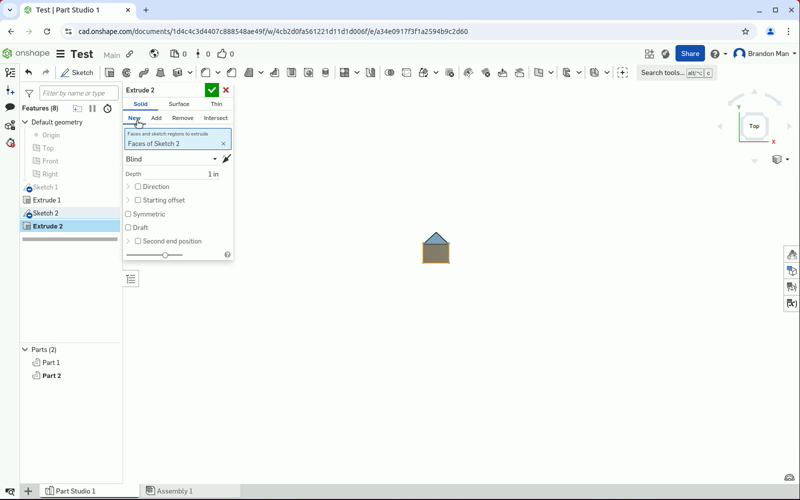
key(tab, 4)
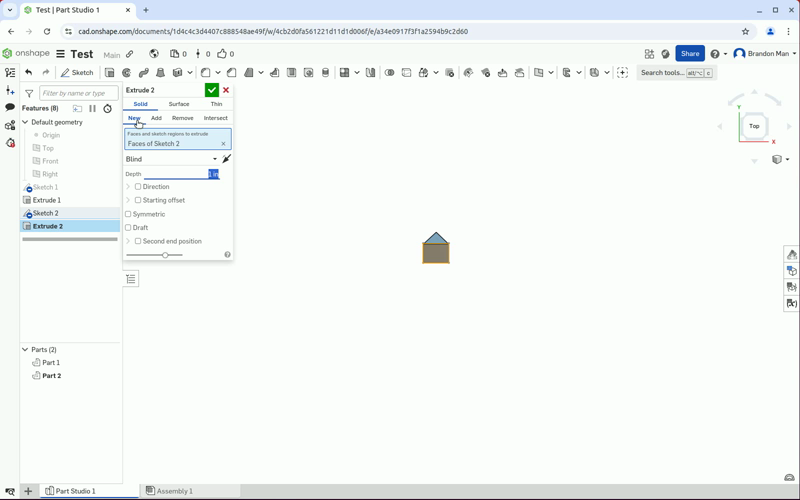
text(23.108)
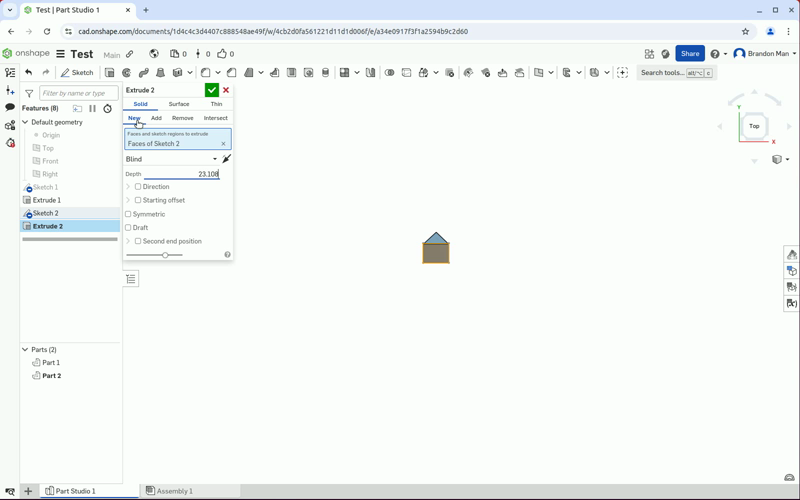
key(enter)
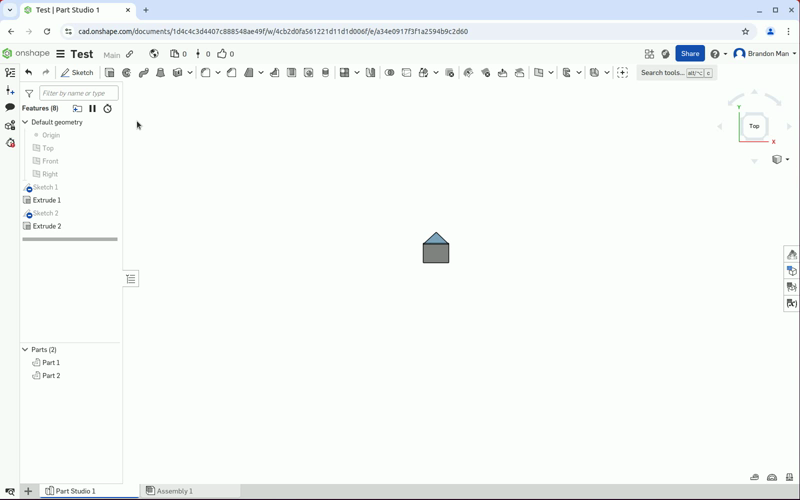
key(shift+h)
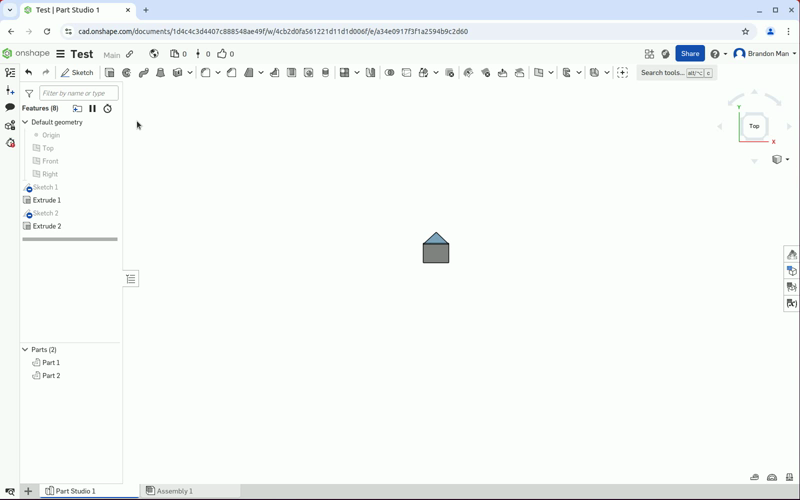
key(shift+h)
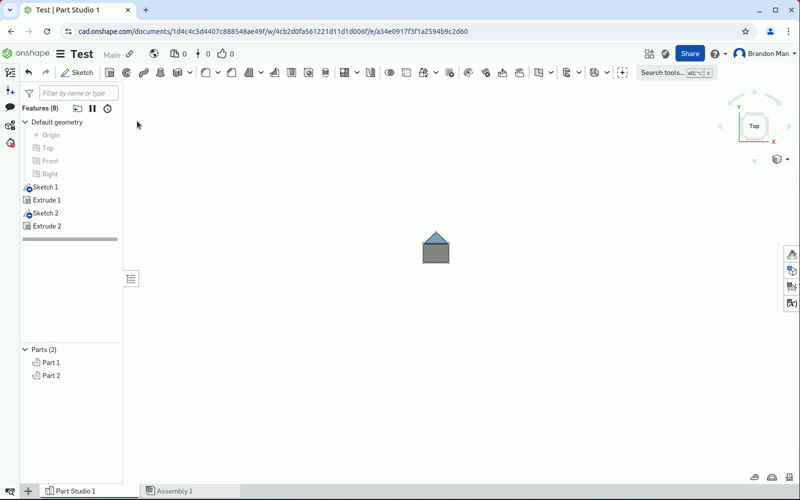
key(shift+7)
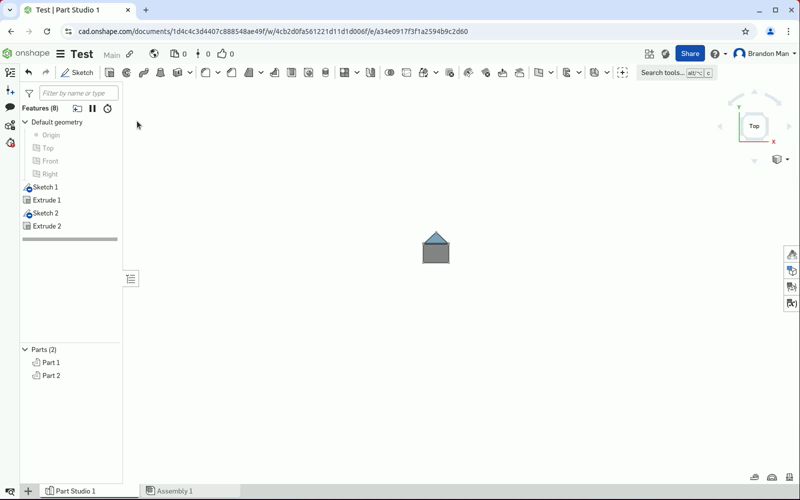
key(up, 3)
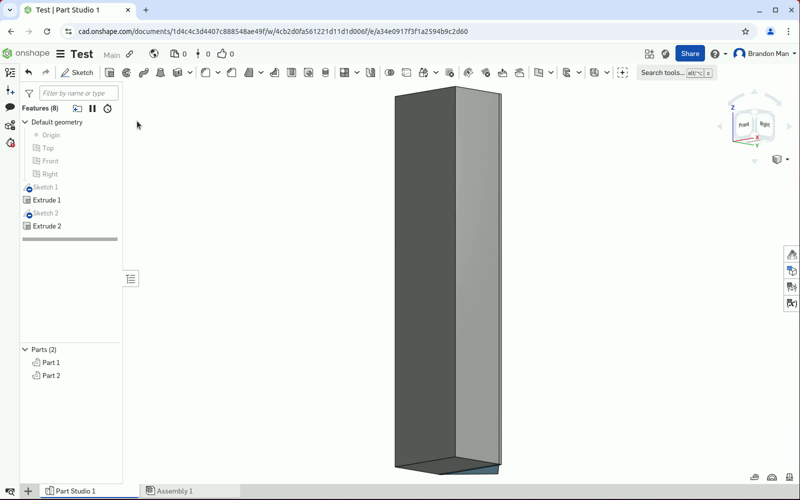
key(left, 3)
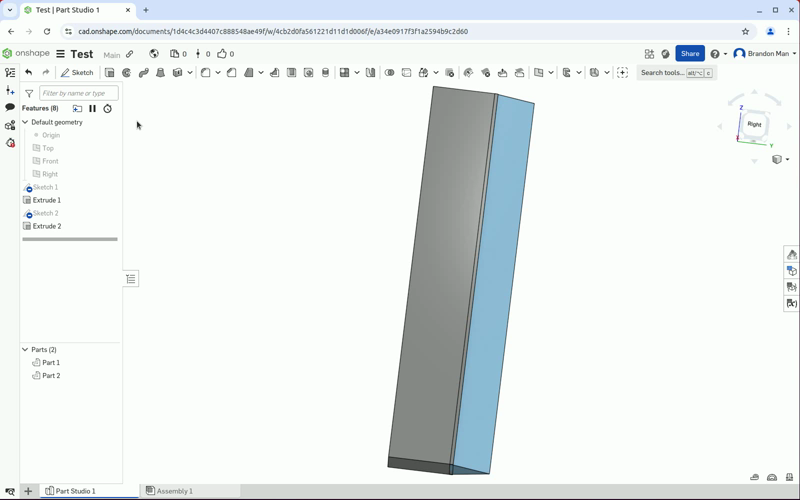
key(right, 3)
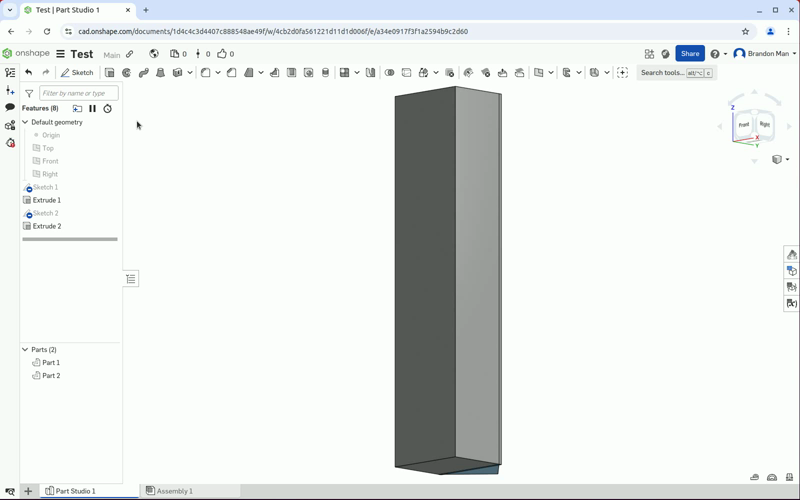
key(down, 3)
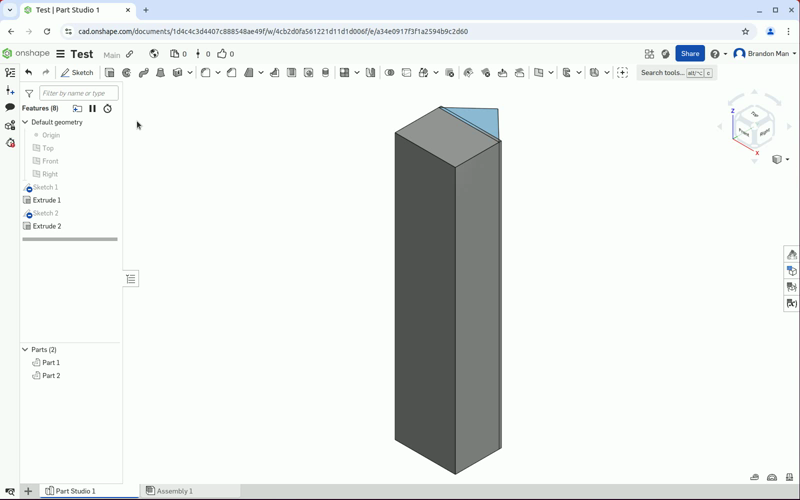
mouse_move(73, 189)
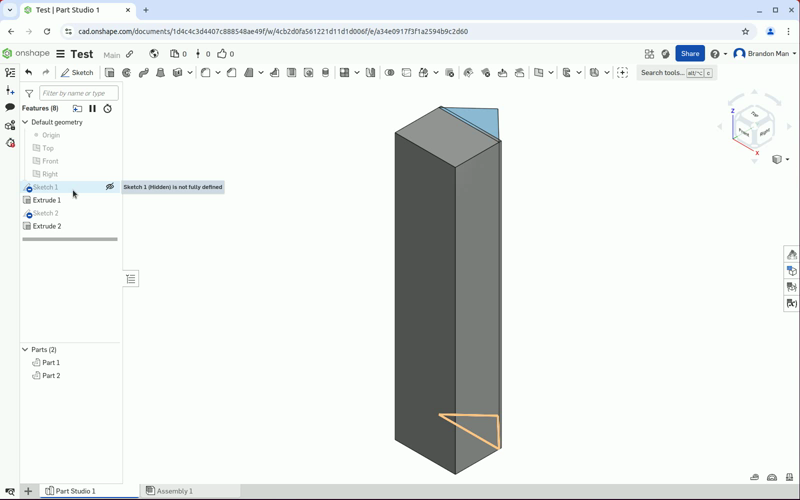
click(73, 189)